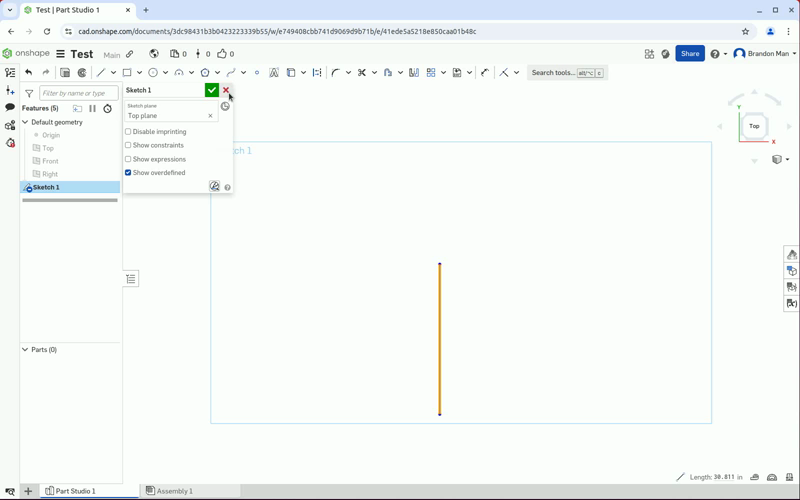
key(shift+h)
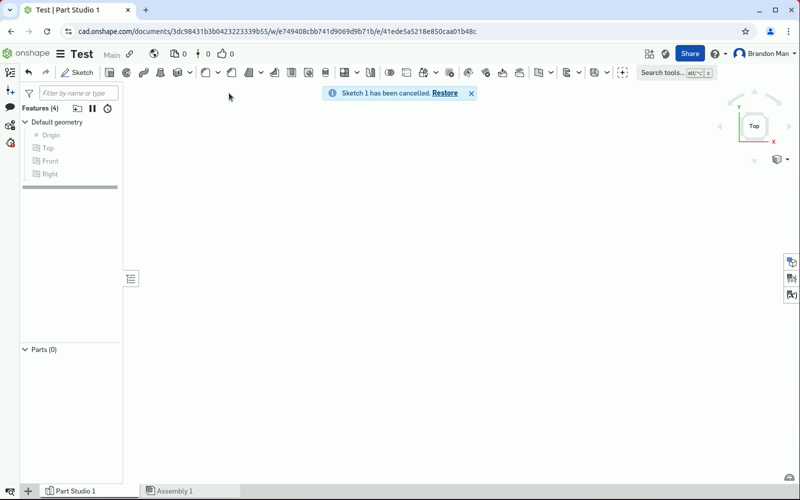
mouse_move(73, 352)
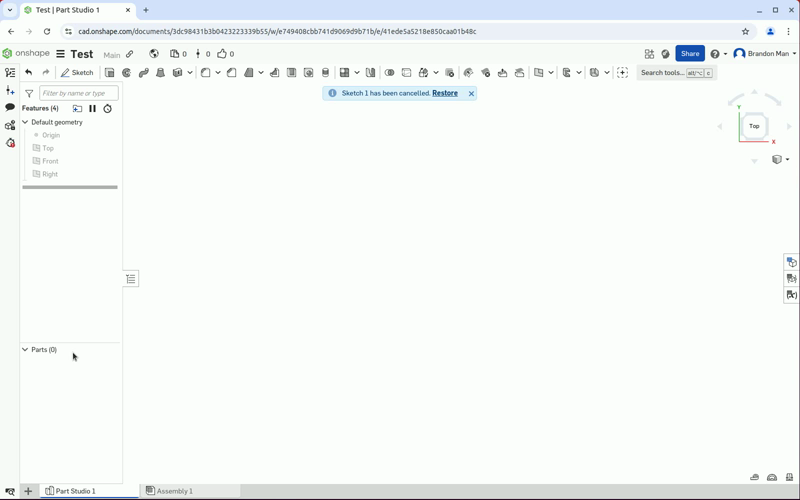
key(y)
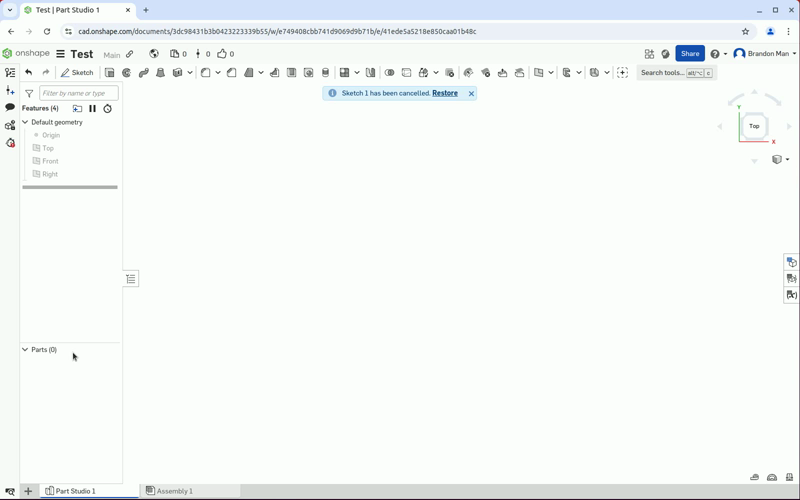
key(shift+p)
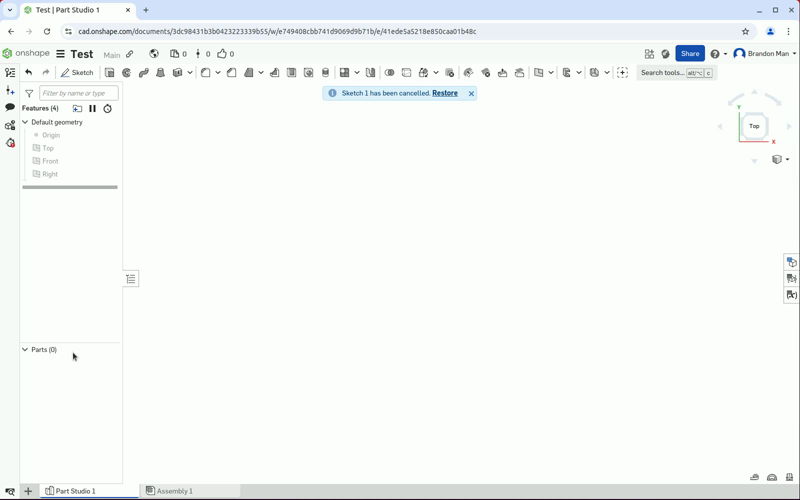
key(space)
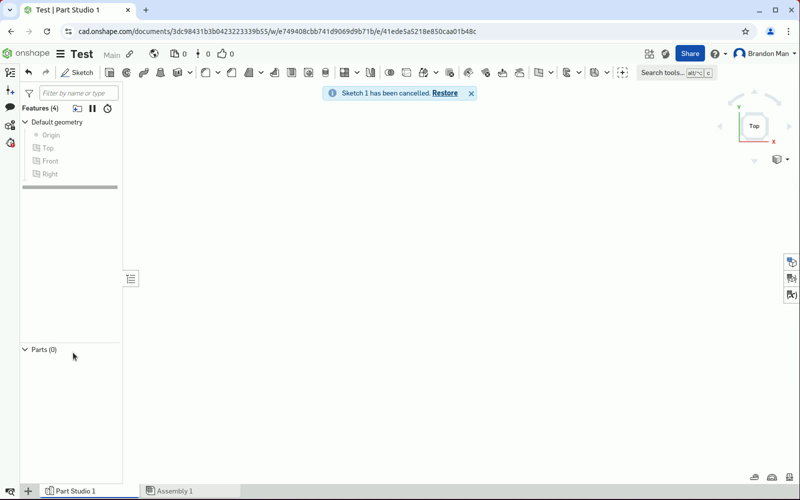
key_down(shift)
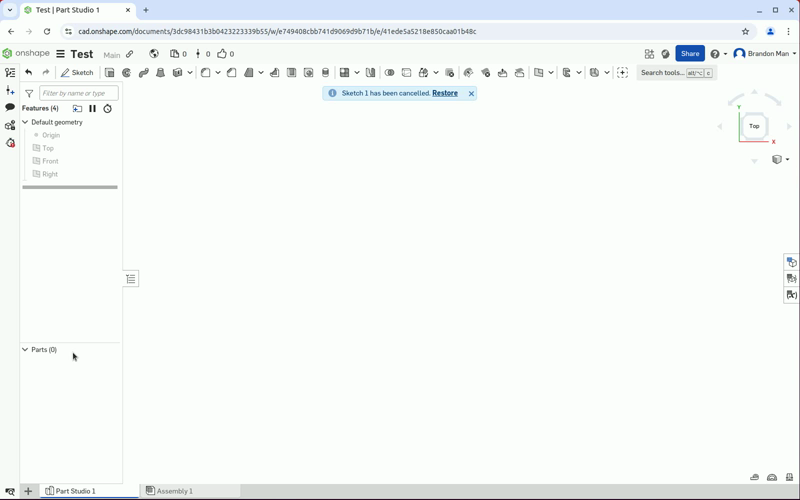
key(up)
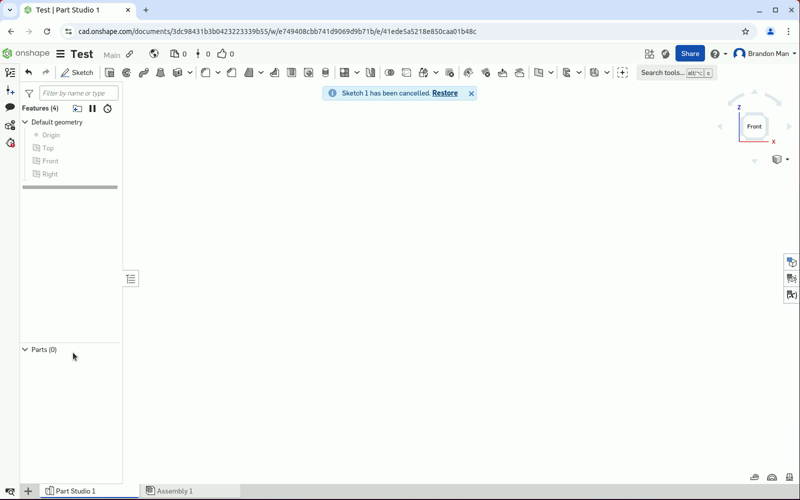
key_up(shift)
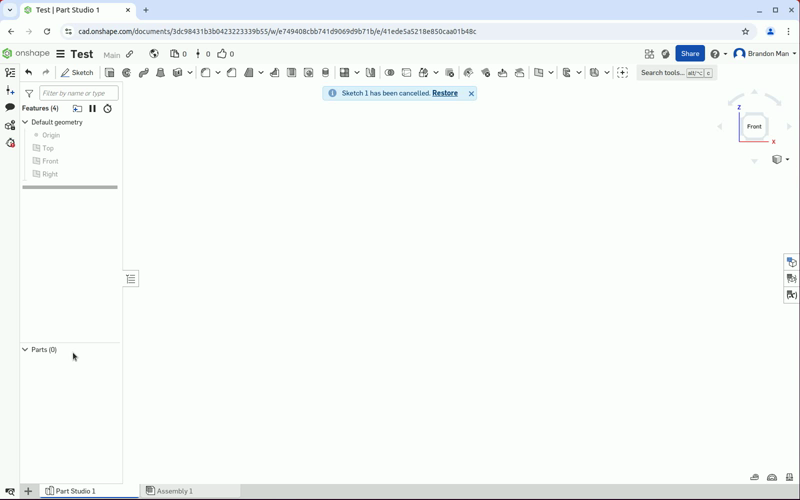
mouse_move(73, 352)
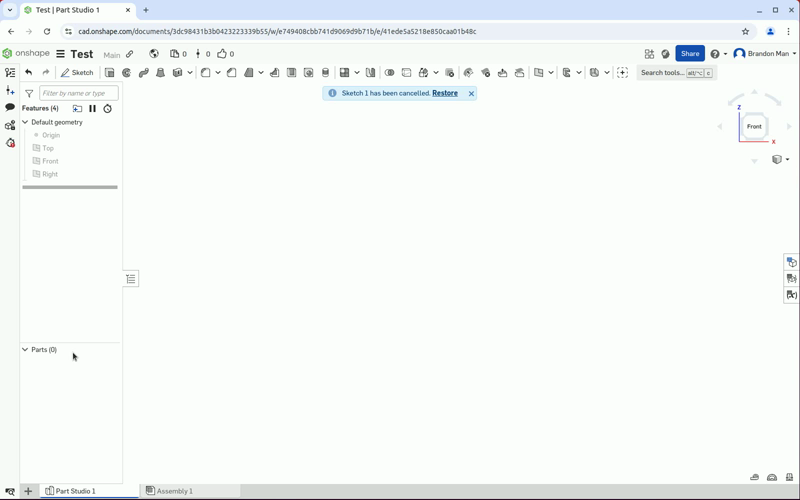
key(shift+y)
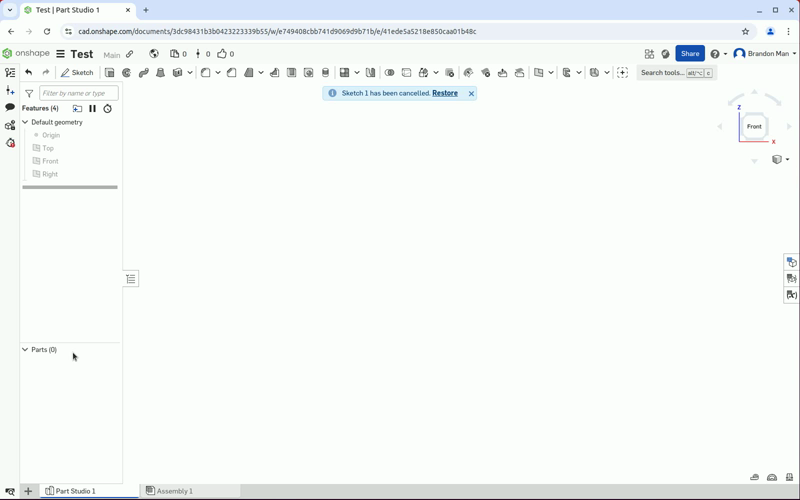
key(shift+s)
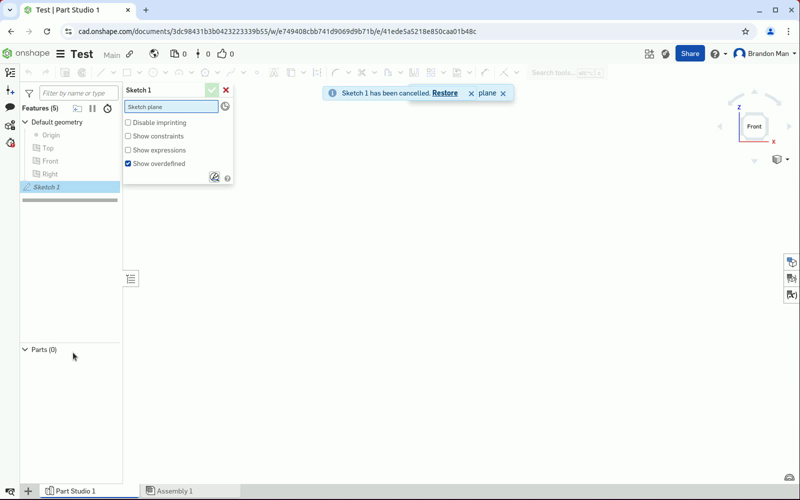
mouse_move(73, 163)
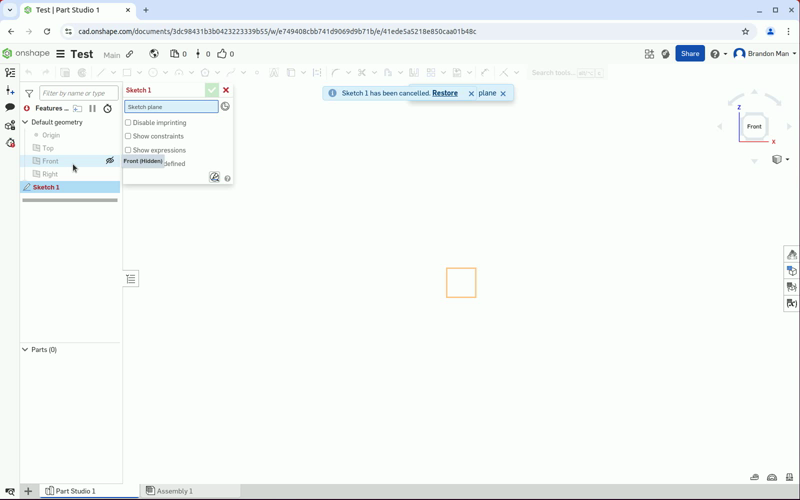
click(73, 163)
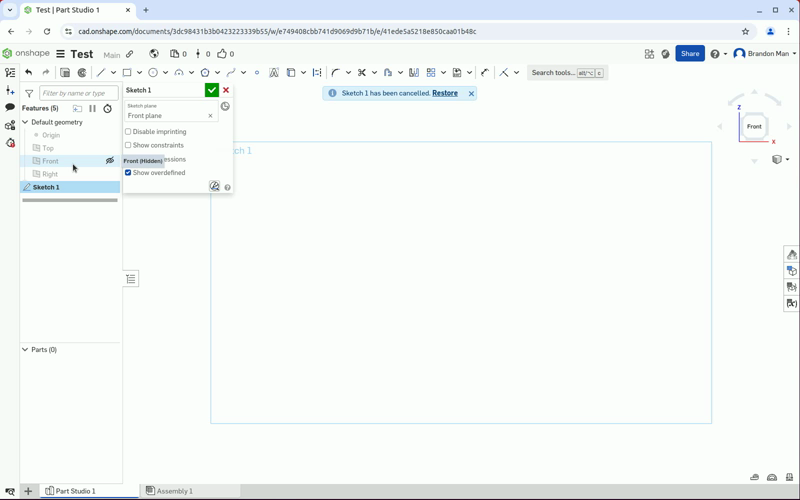
mouse_move(73, 352)
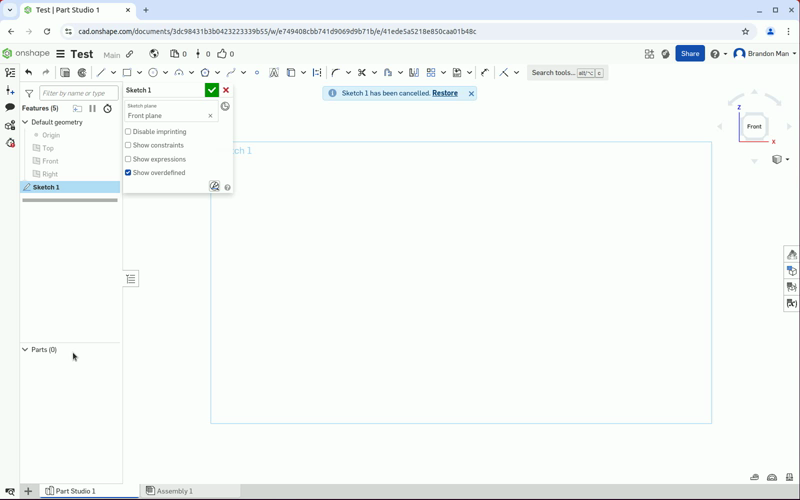
key(y)
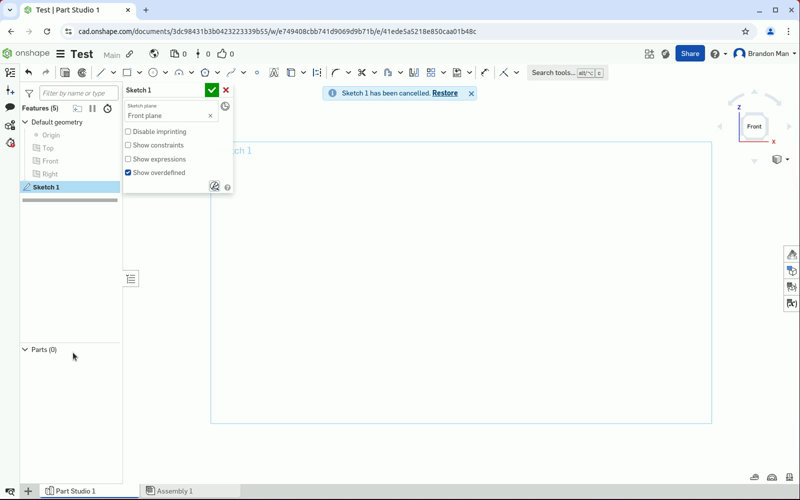
key(l)
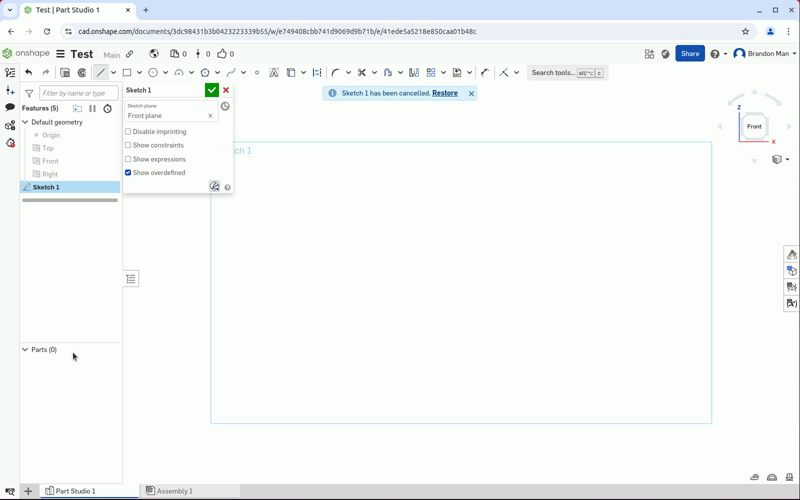
key_down(shift)
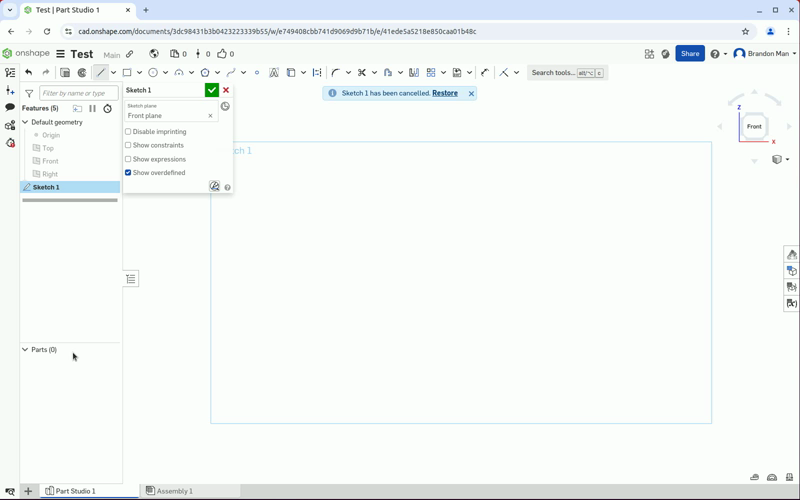
mouse_move(449, 206)
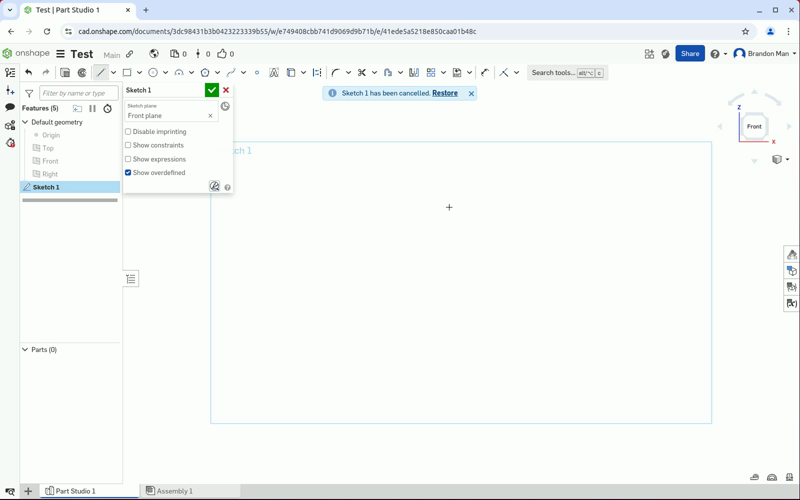
click(449, 206)
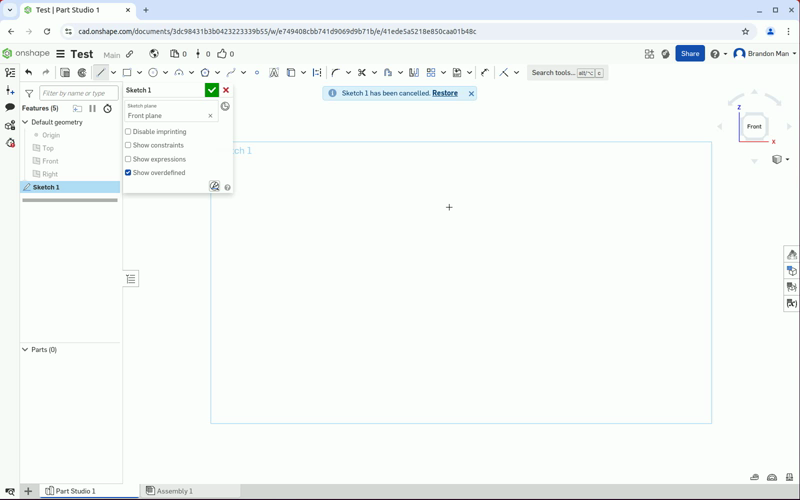
key_up(shift)
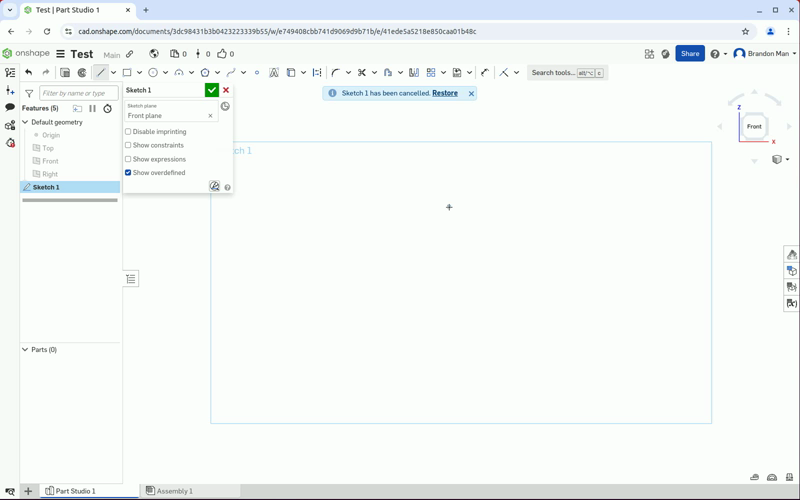
key_down(shift)
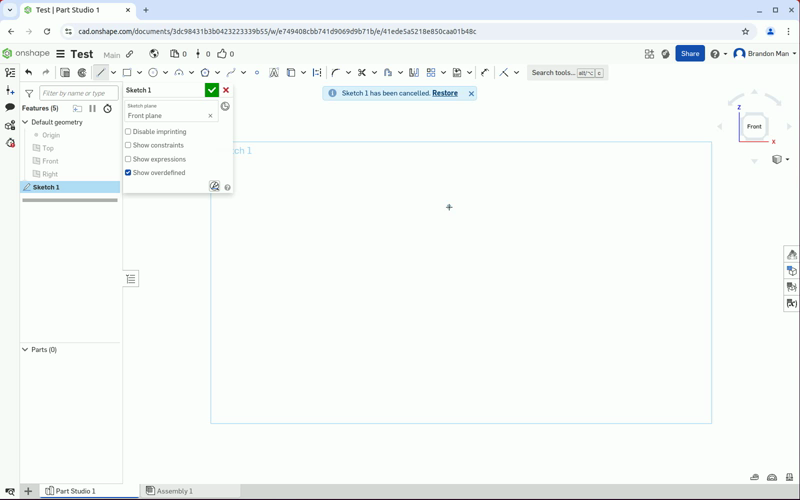
mouse_move(479, 206)
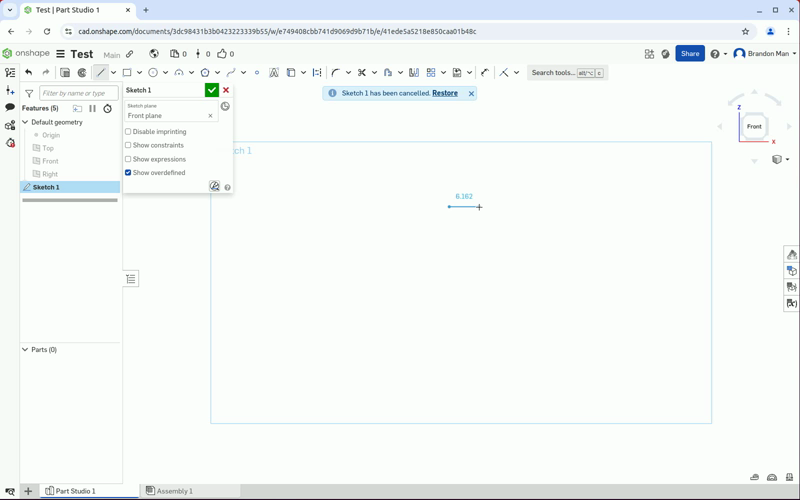
mouse_move(480, 206)
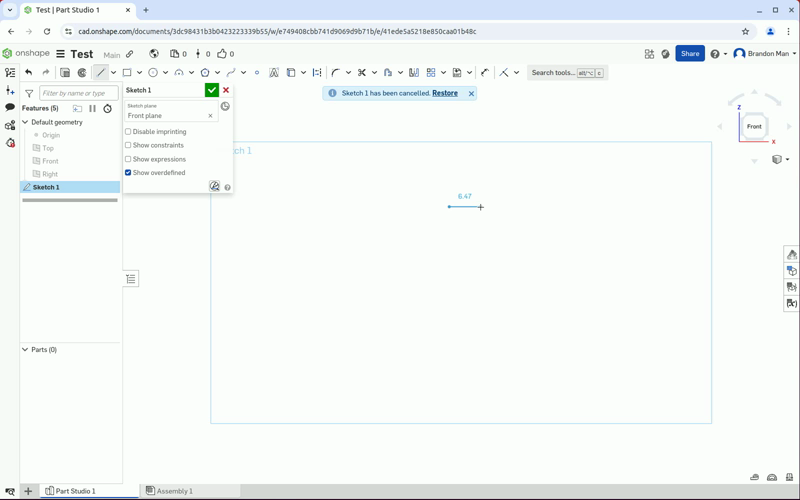
click(480, 206)
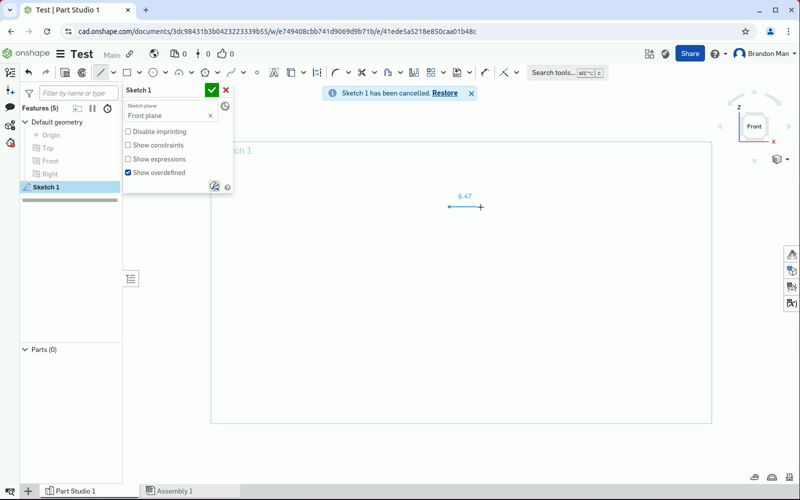
key_up(shift)
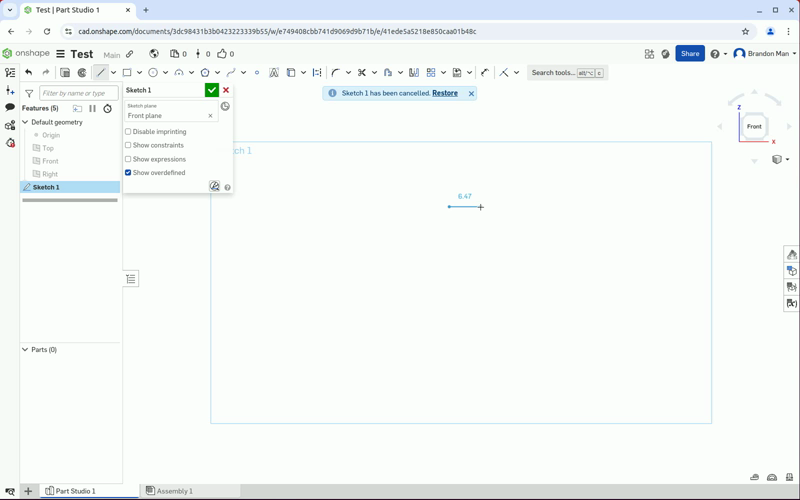
key_down(shift)
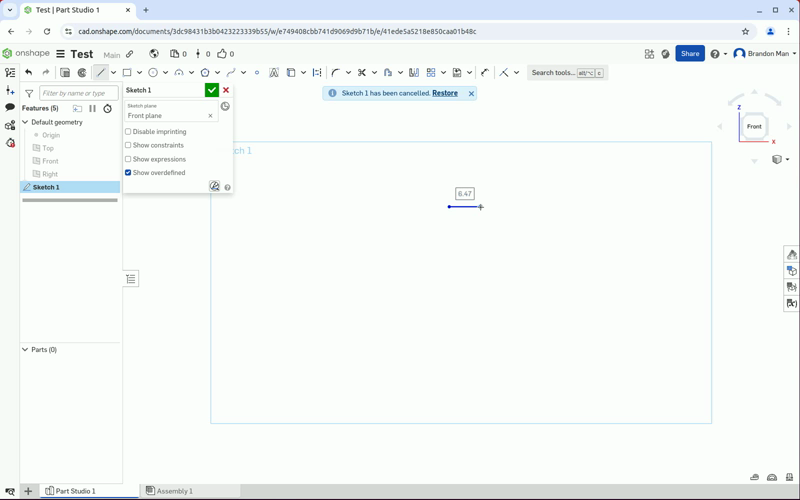
mouse_move(510, 206)
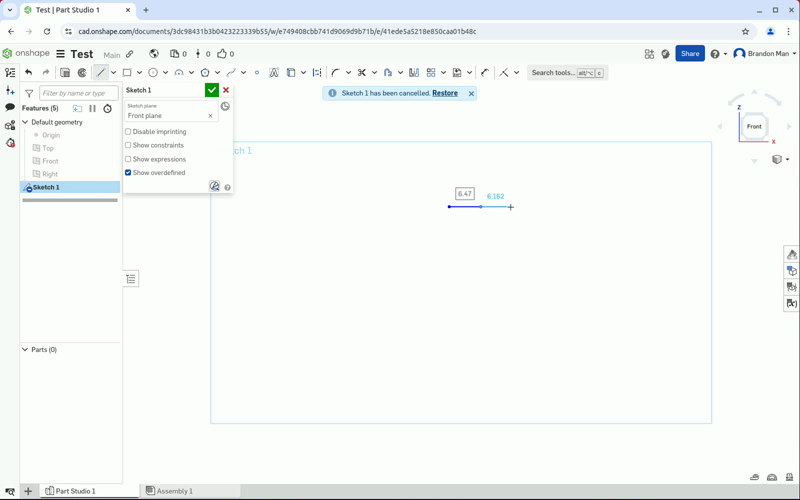
mouse_move(480, 169)
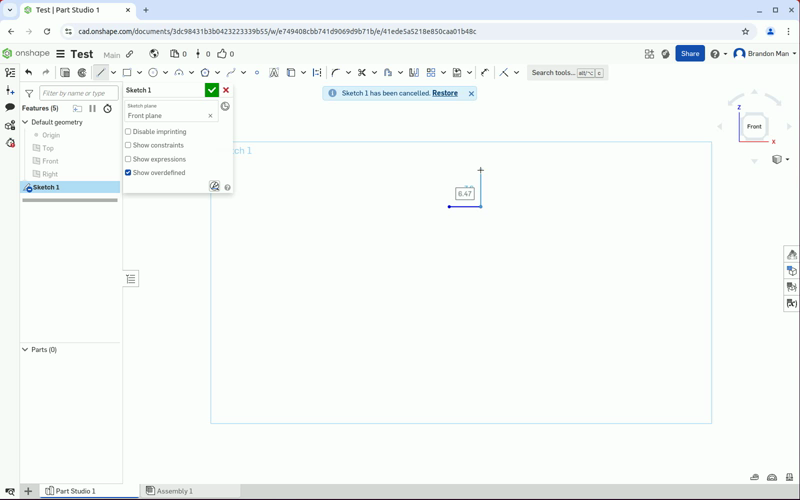
click(480, 169)
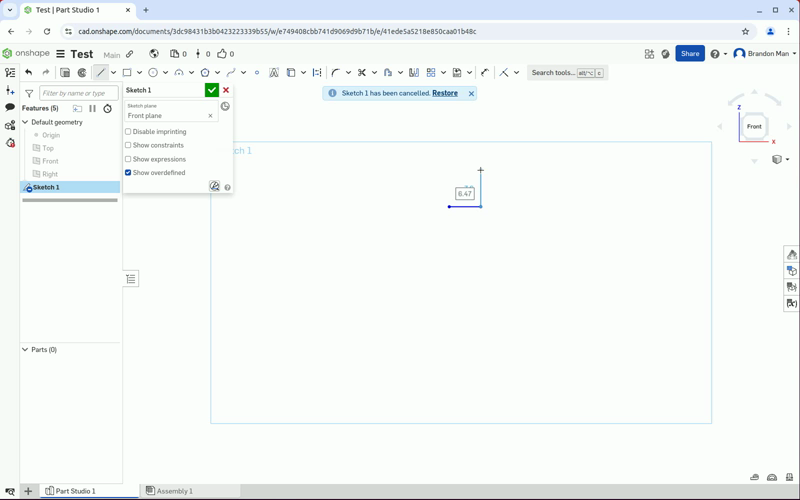
key_up(shift)
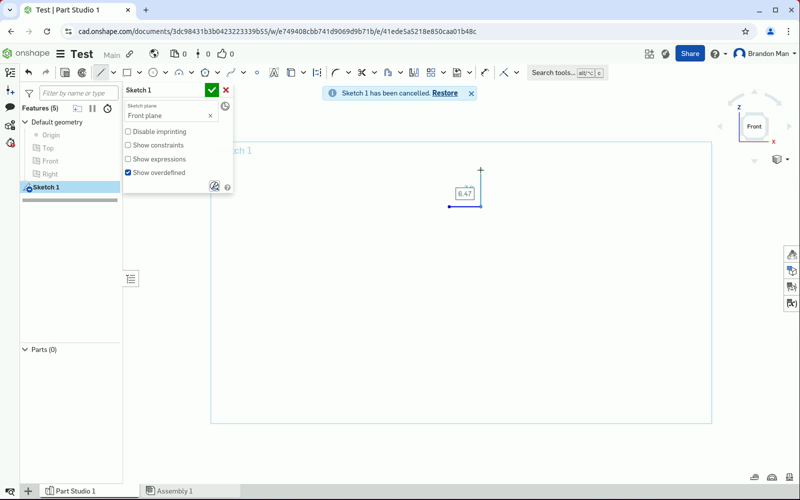
key_down(shift)
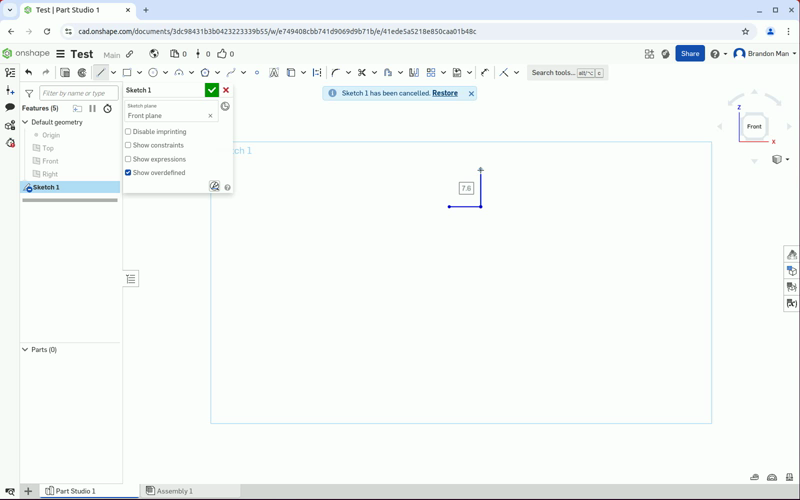
mouse_move(510, 169)
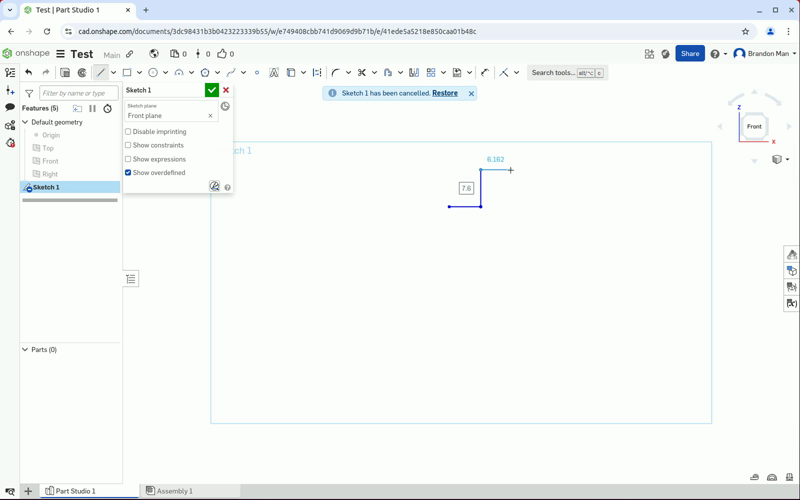
mouse_move(449, 169)
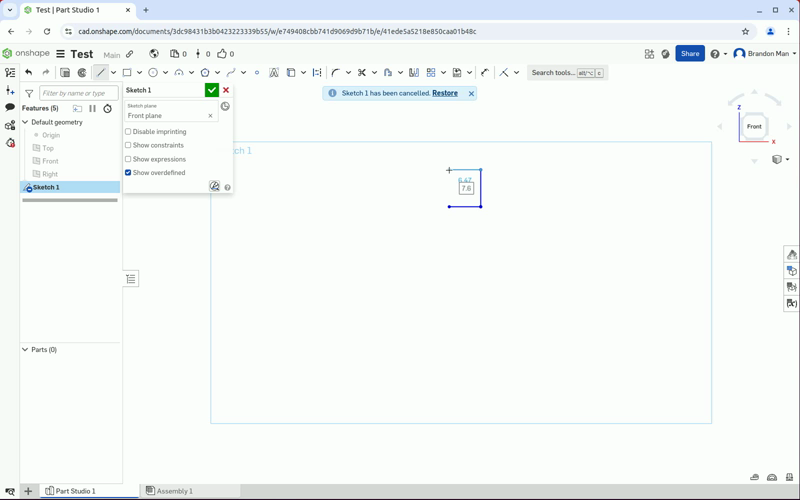
click(449, 169)
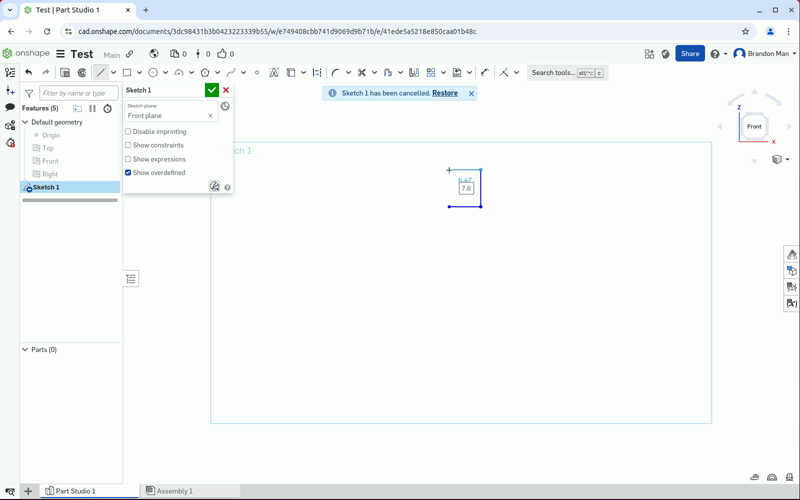
key_up(shift)
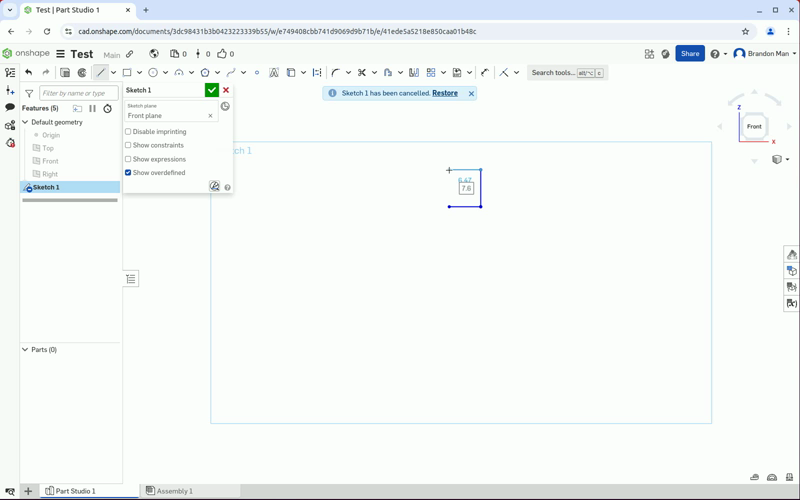
mouse_move(479, 169)
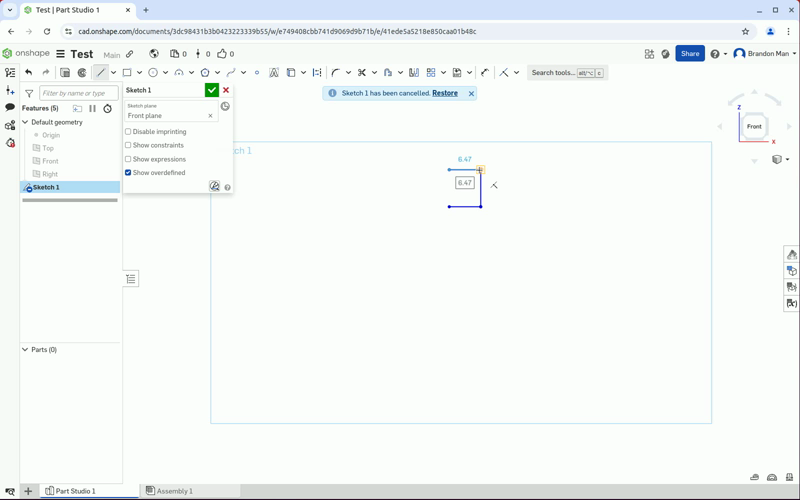
key_down(shift)
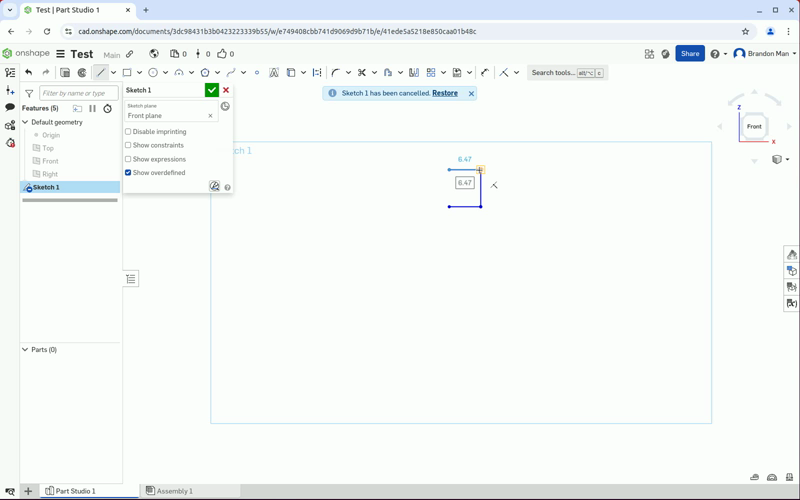
mouse_move(449, 206)
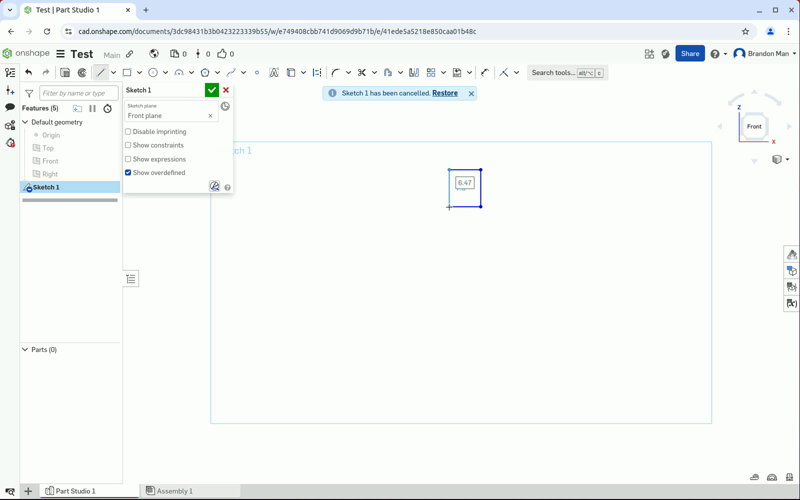
key_up(shift)
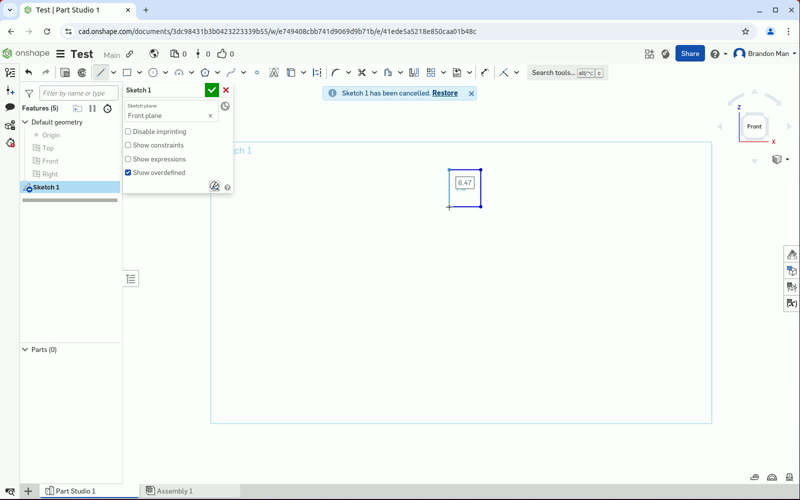
click(449, 206)
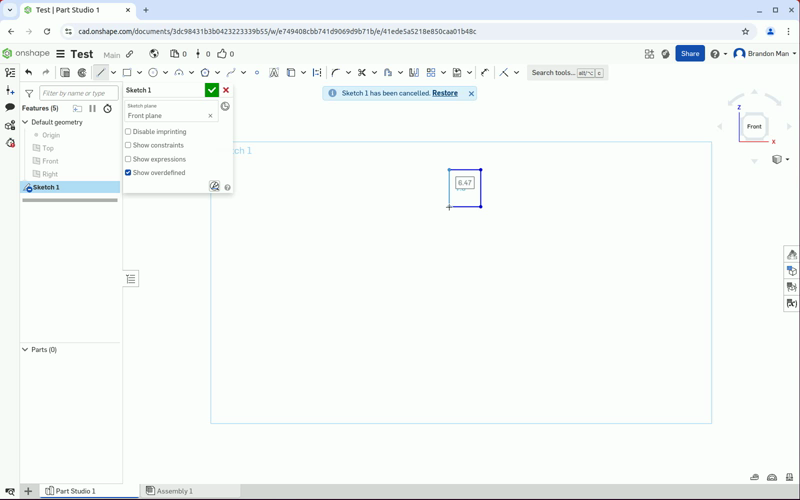
key(esc)
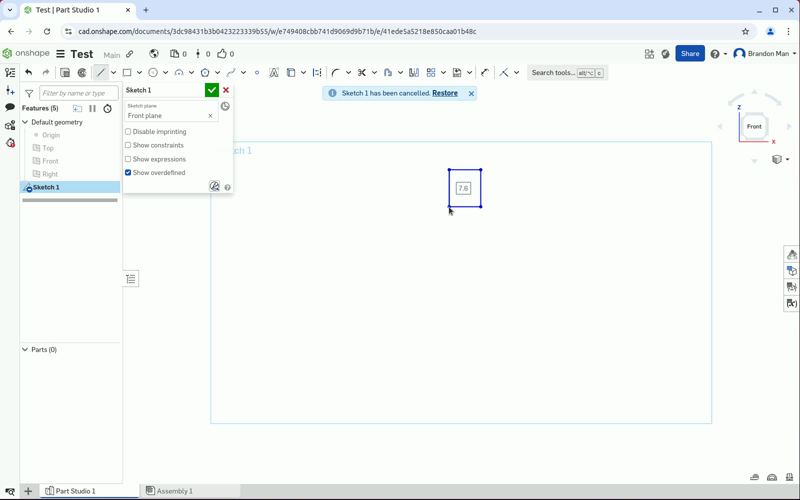
mouse_move(468, 201)
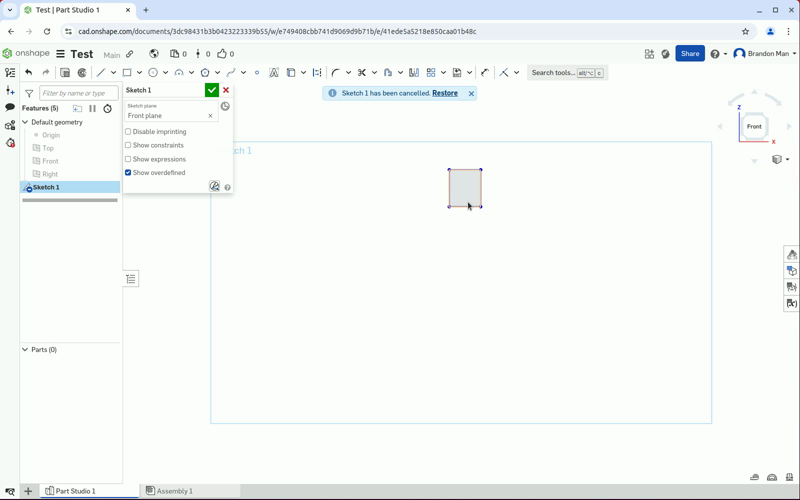
scroll(6)
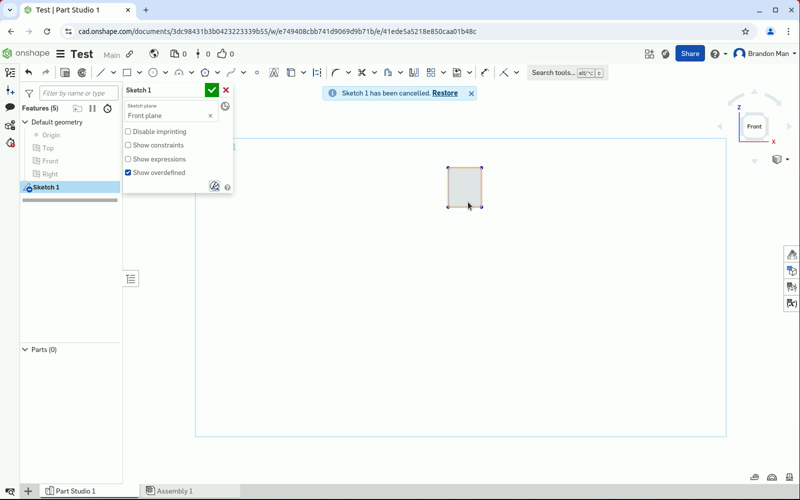
scroll(6)
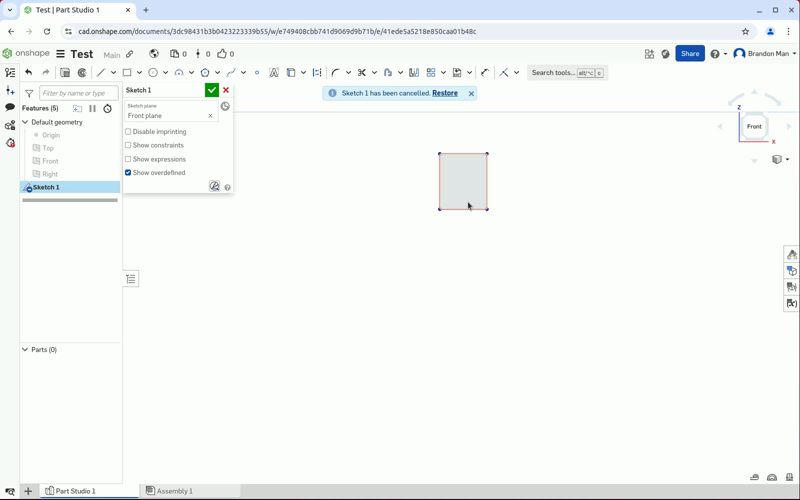
scroll(6)
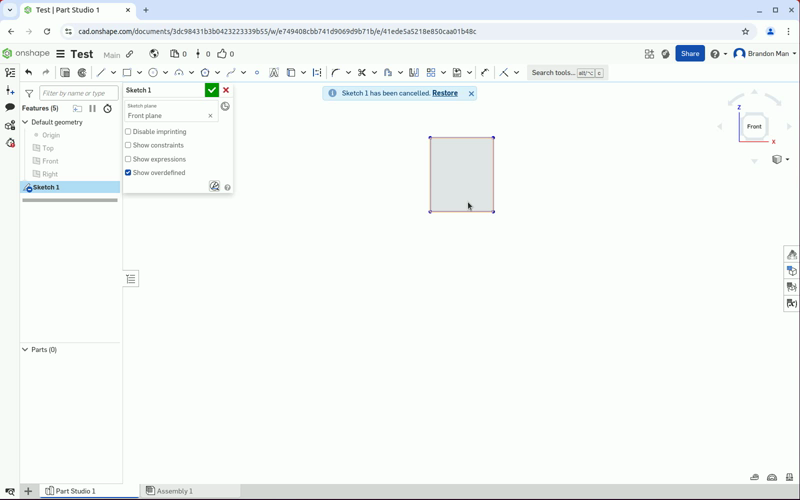
scroll(6)
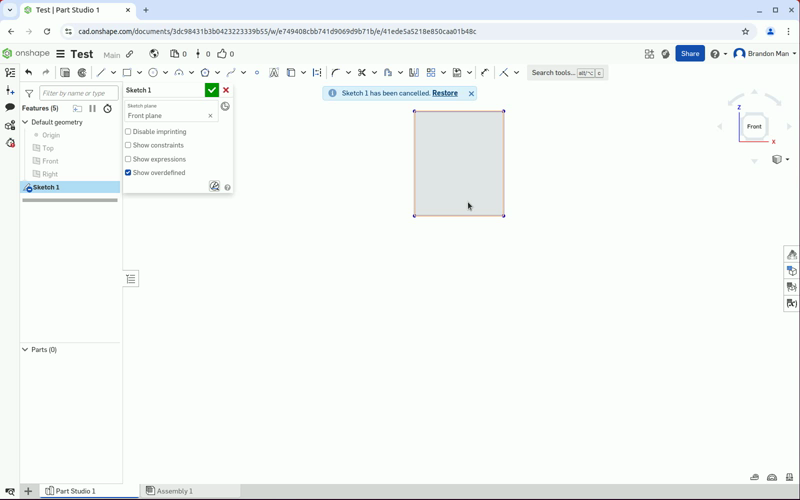
scroll(6)
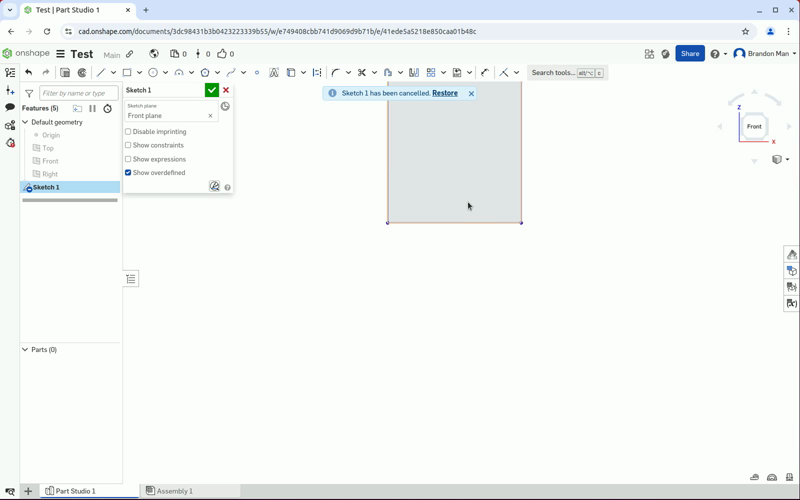
scroll(6)
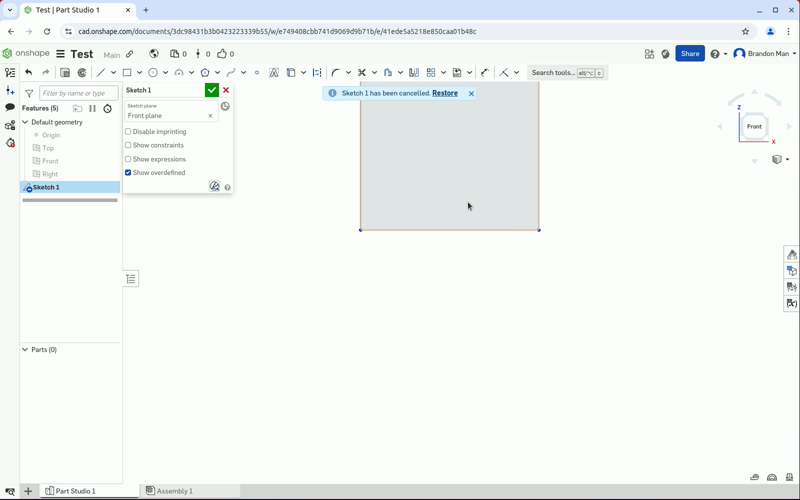
scroll(6)
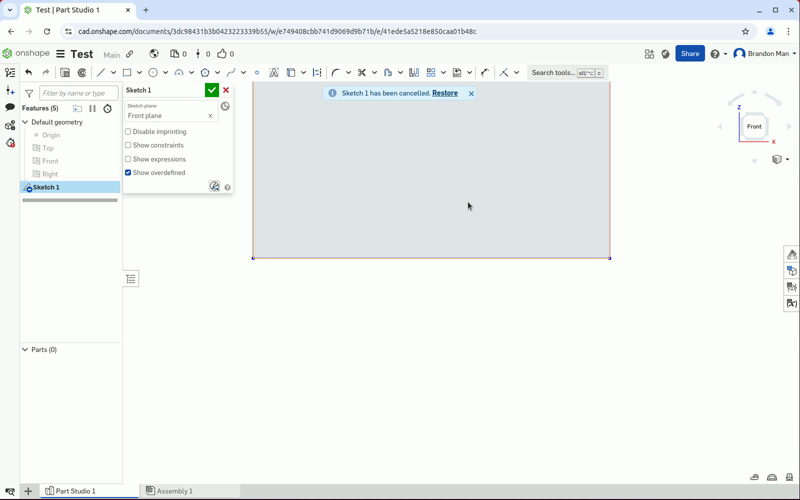
click(468, 201)
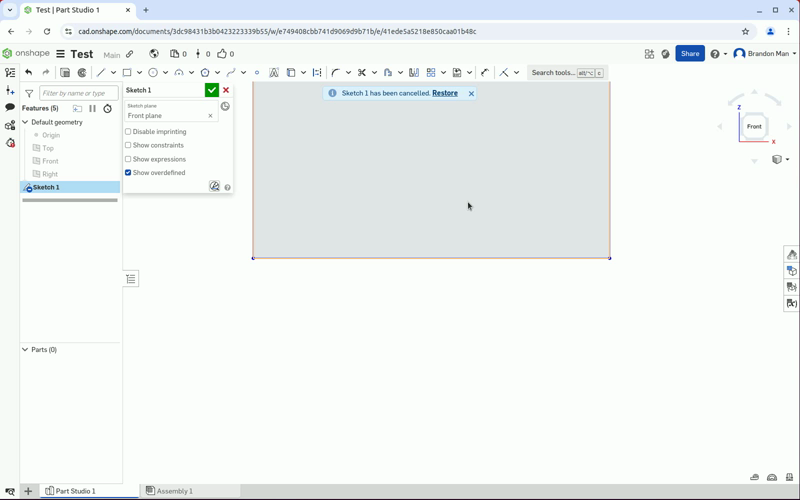
scroll(-6)
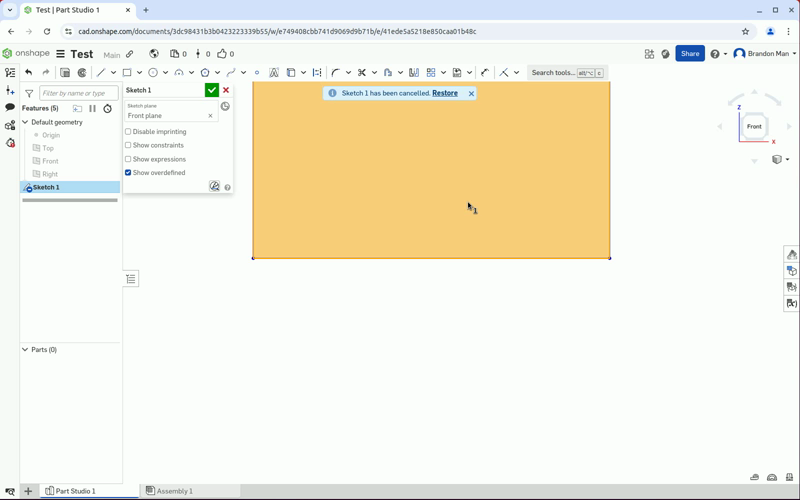
scroll(-6)
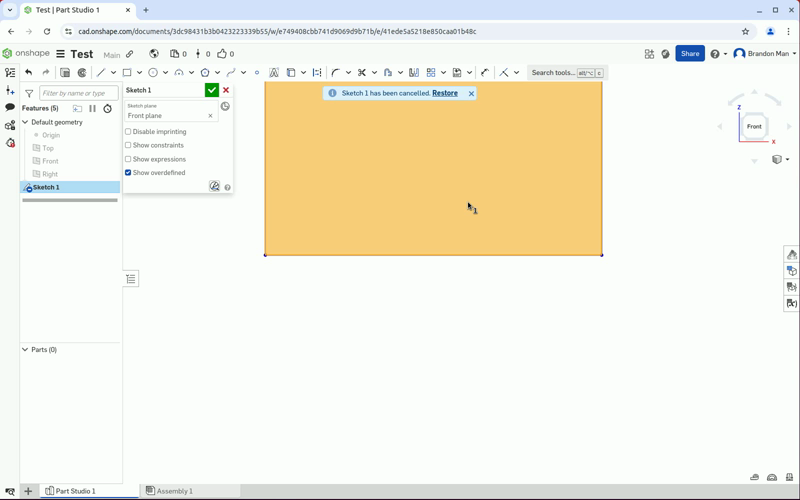
scroll(-6)
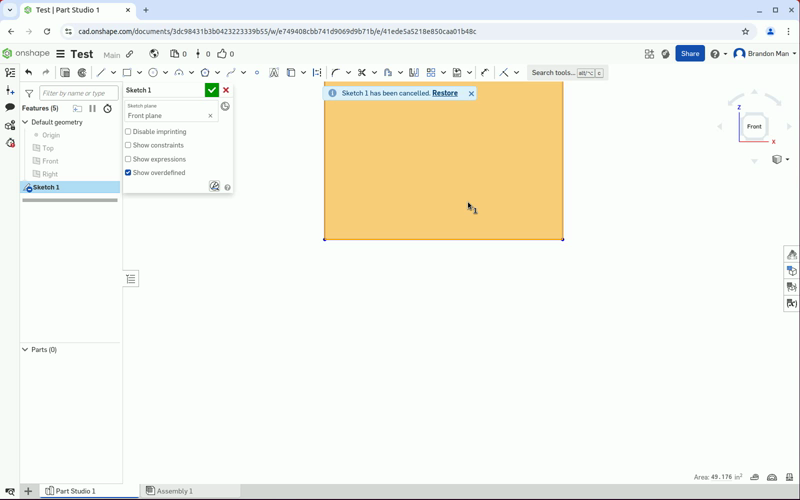
scroll(-6)
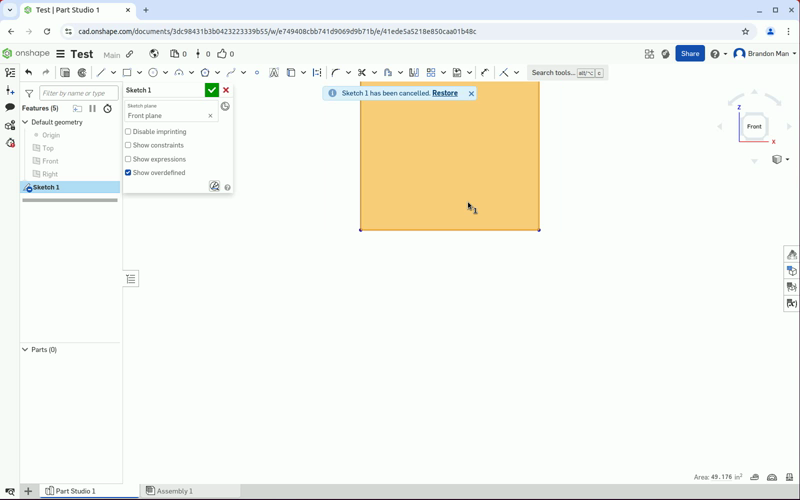
scroll(-6)
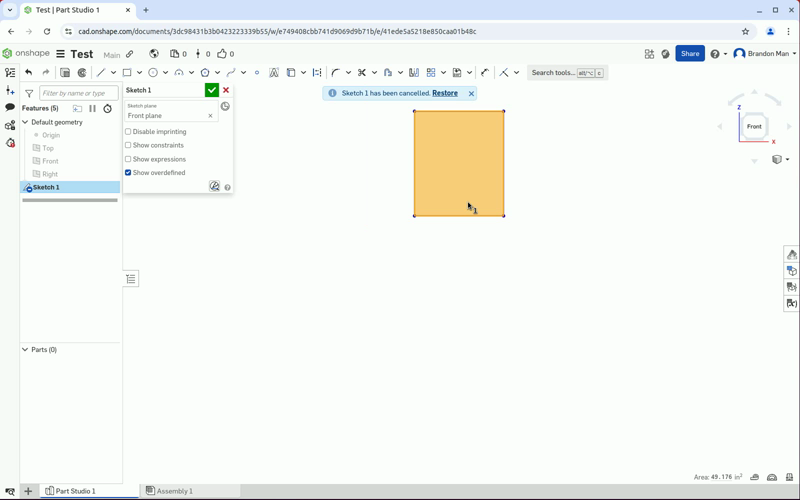
scroll(-6)
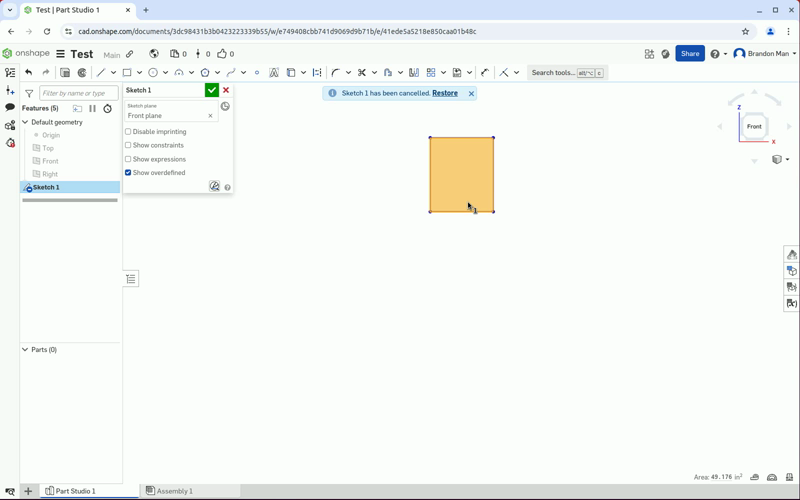
scroll(-6)
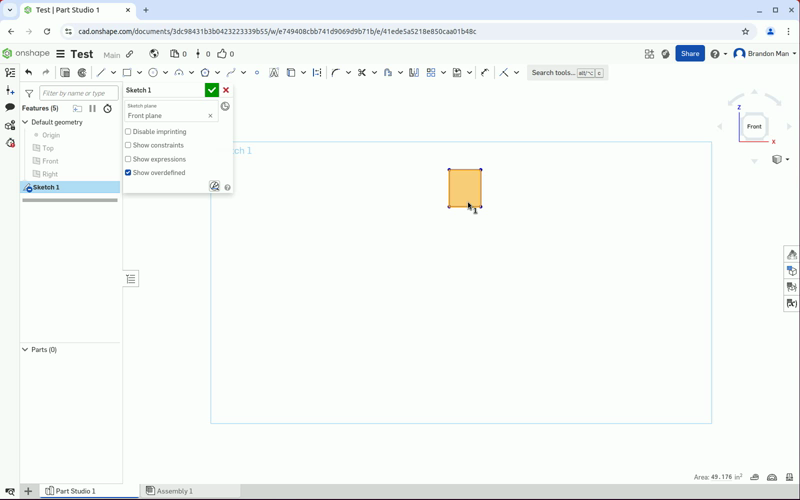
mouse_move(73, 352)
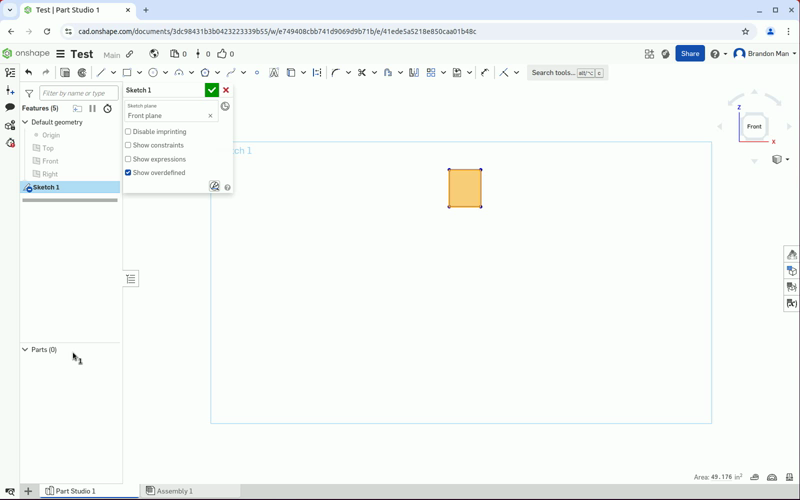
key(shift+y)
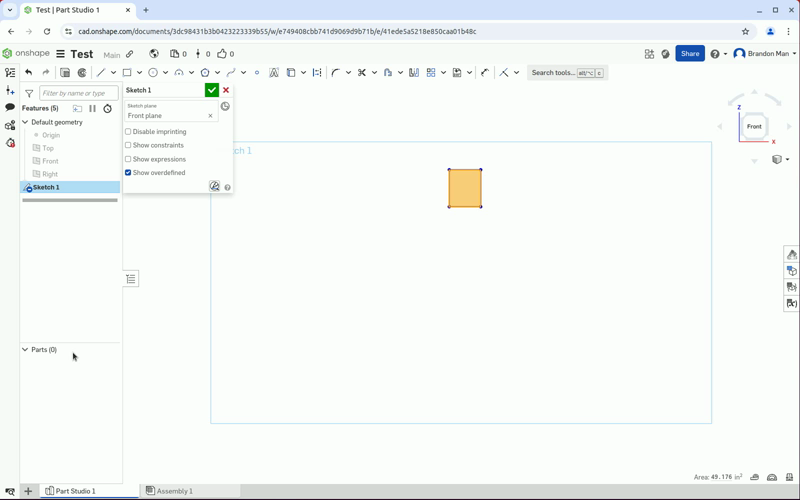
key(shift+e)
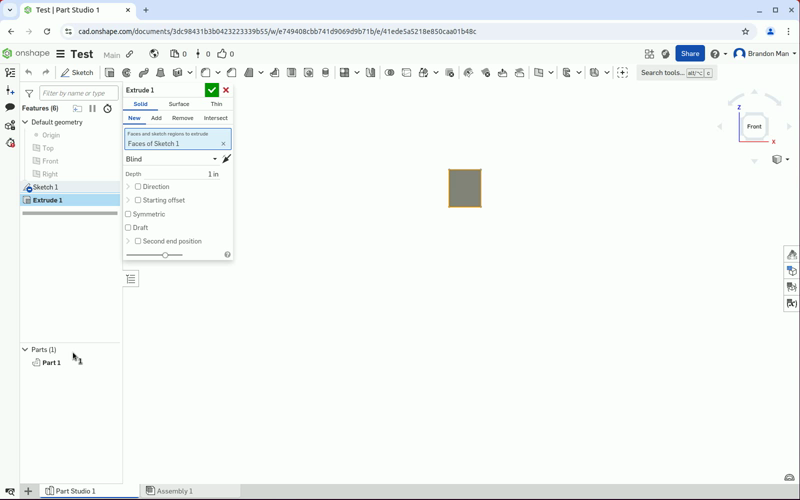
mouse_move(143, 106)
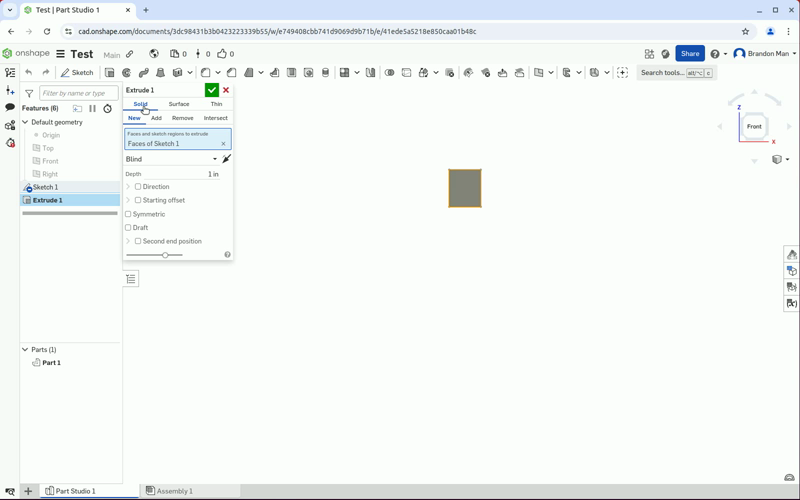
click(143, 106)
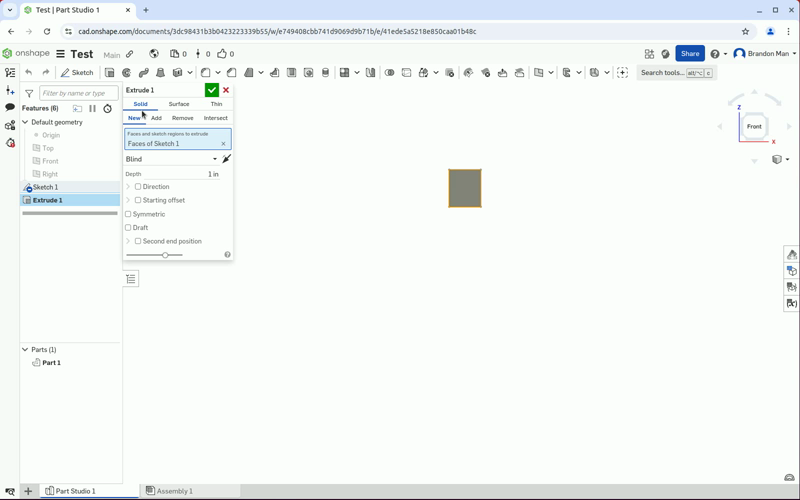
mouse_move(137, 120)
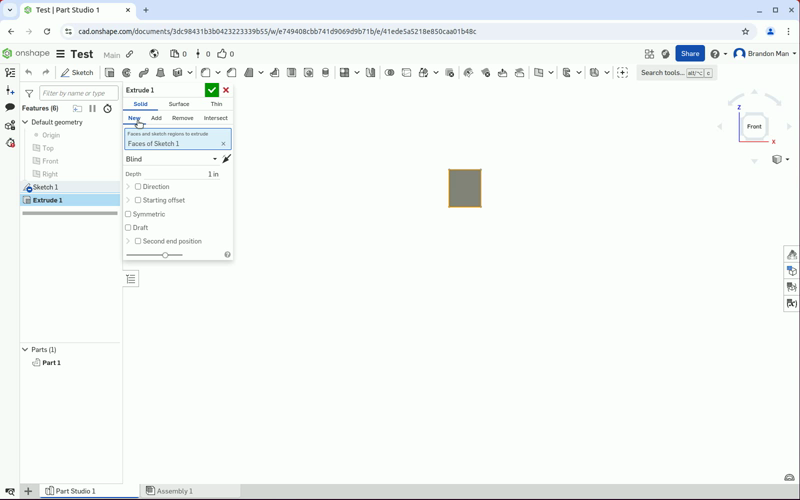
click(137, 120)
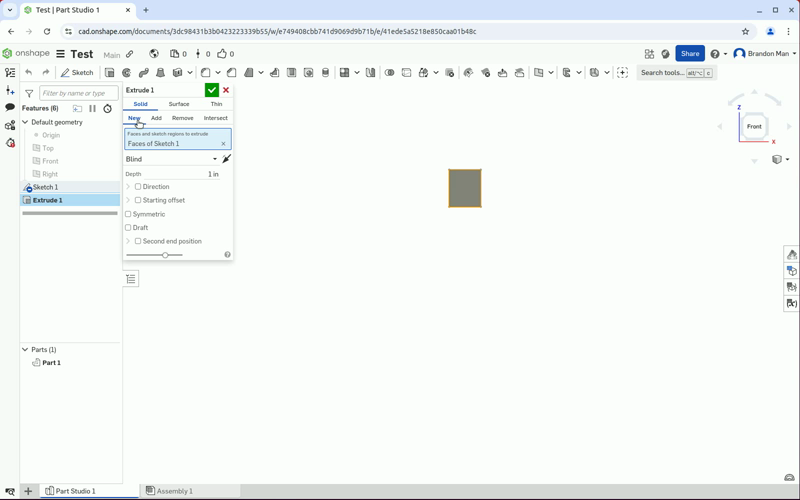
key(tab, 4)
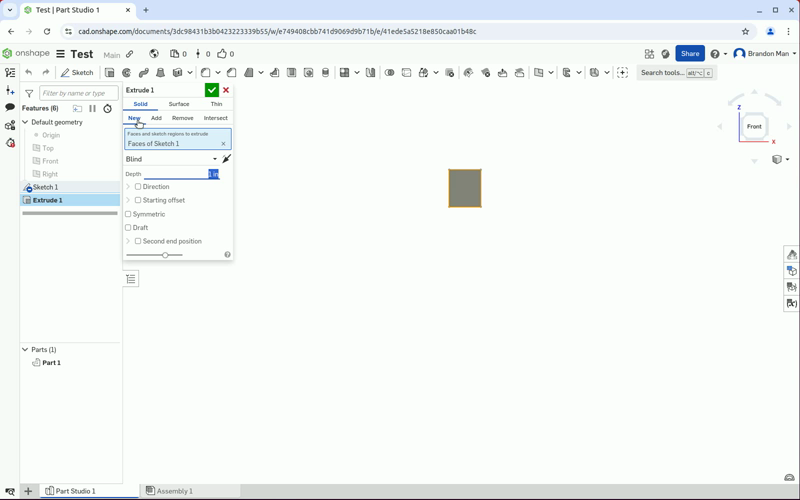
text(18.775)
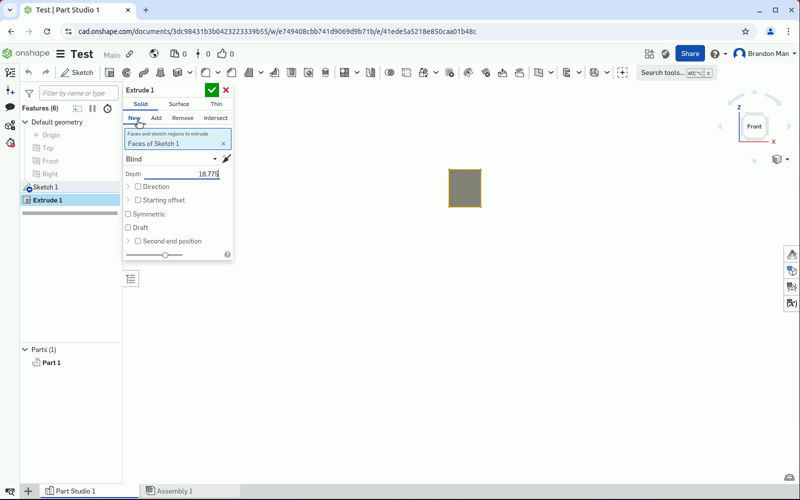
key(enter)
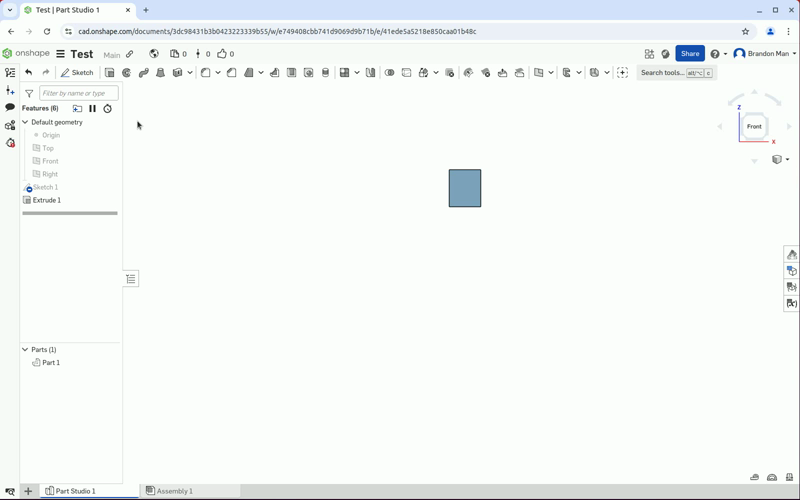
key(shift+h)
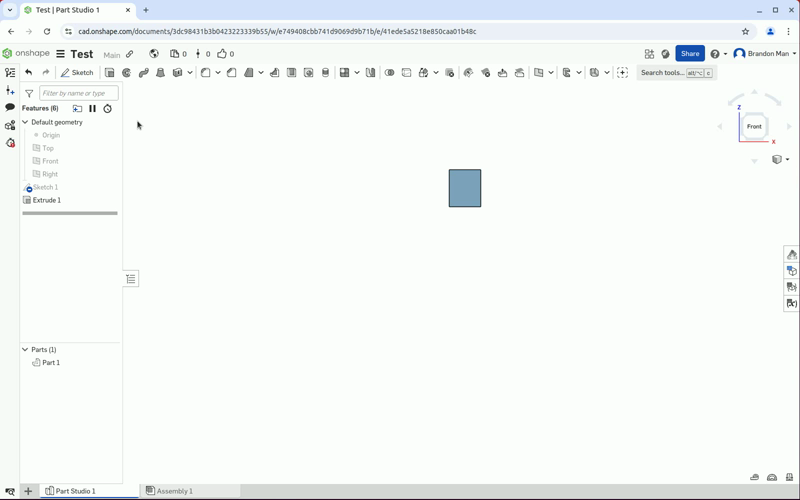
key(shift+h)
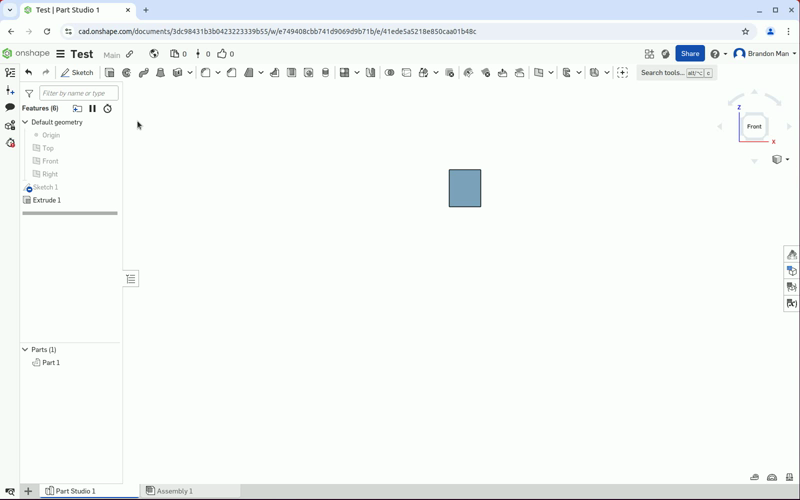
mouse_move(73, 189)
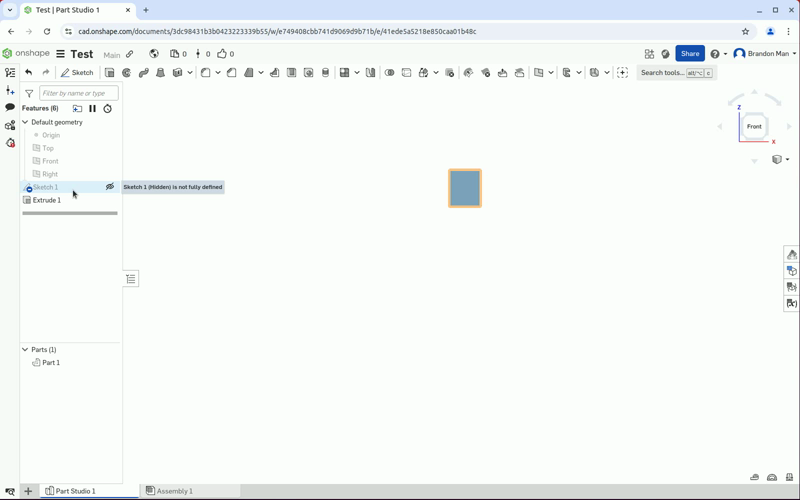
click(73, 189)
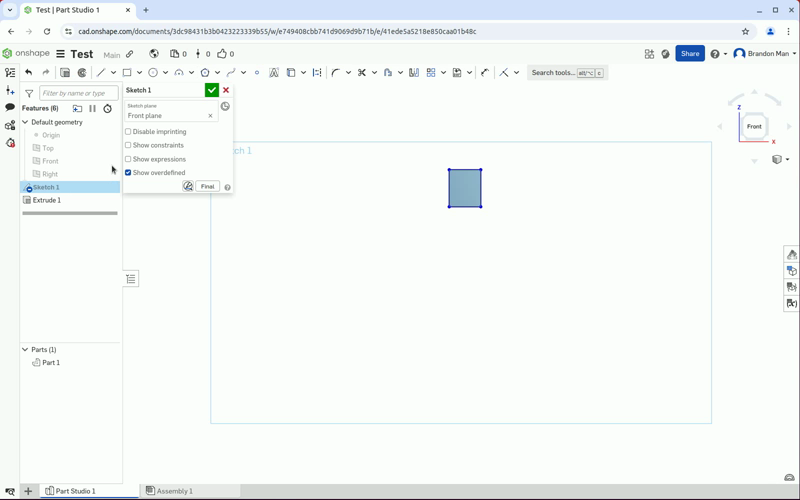
mouse_move(229, 92)
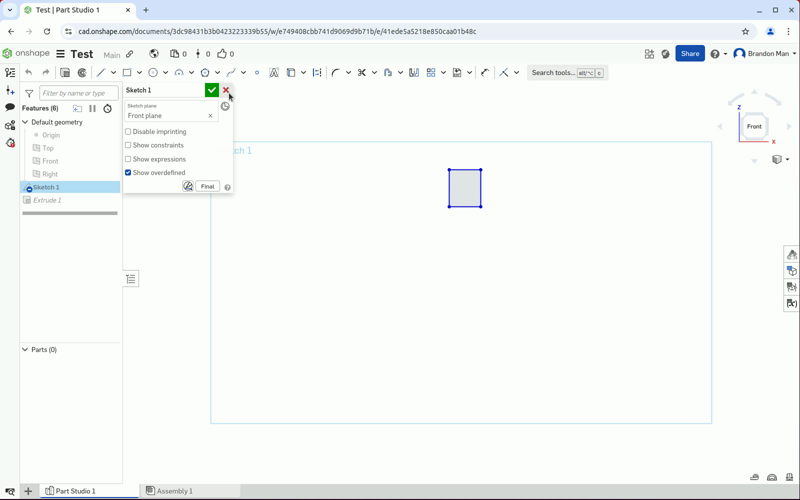
click(229, 92)
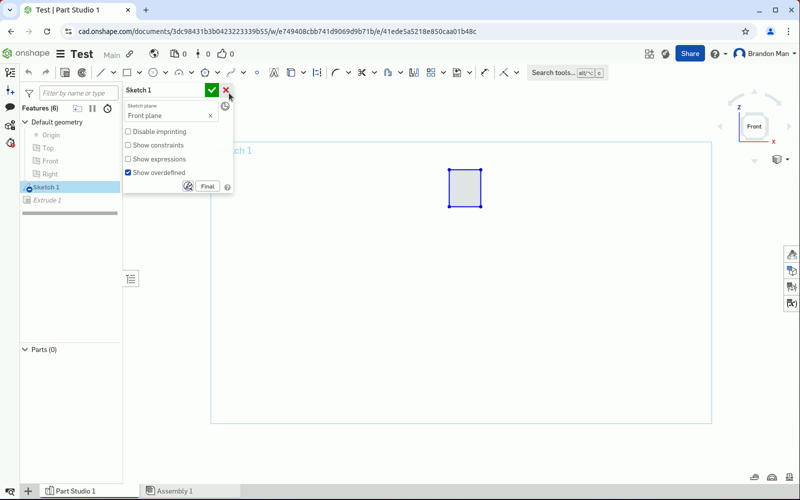
key(shift+s)
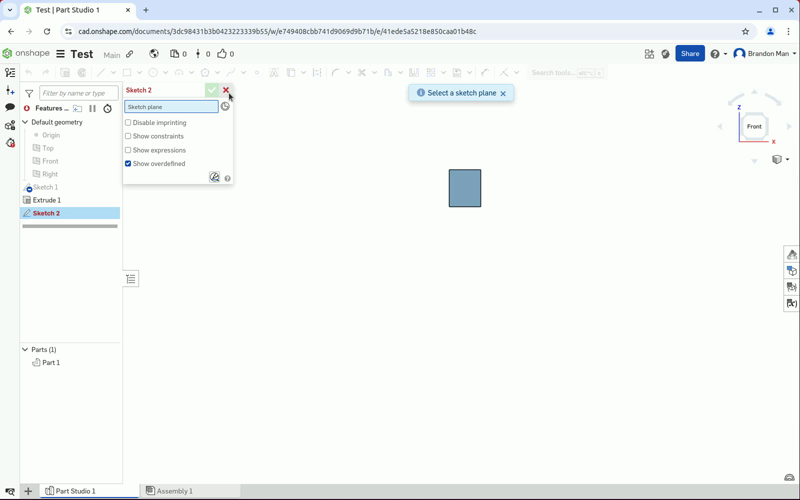
mouse_move(73, 163)
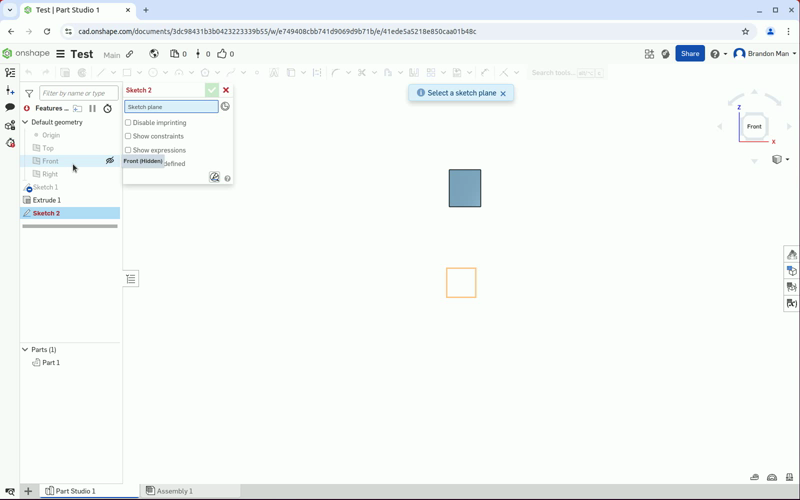
click(73, 163)
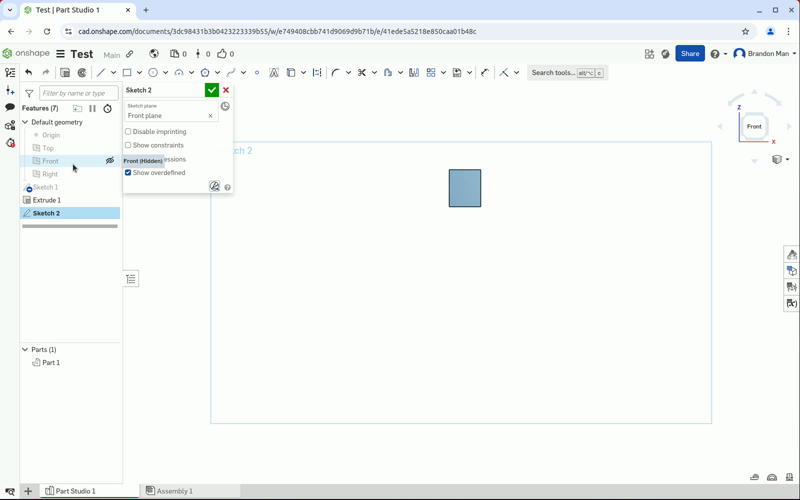
mouse_move(73, 352)
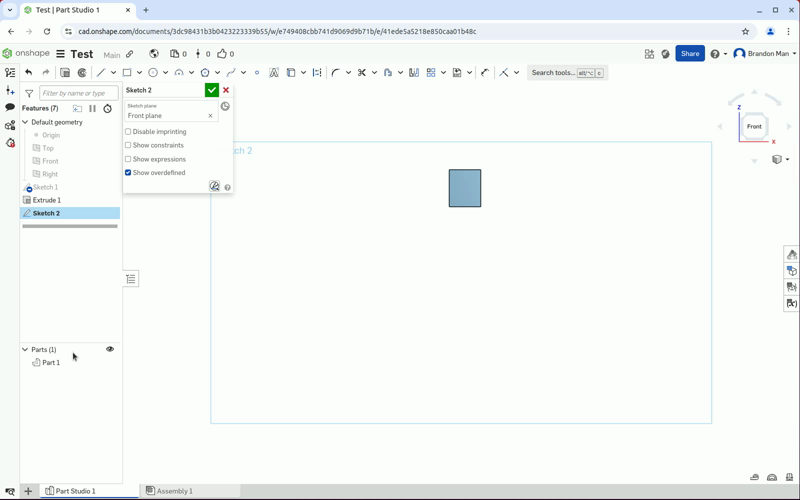
key(y)
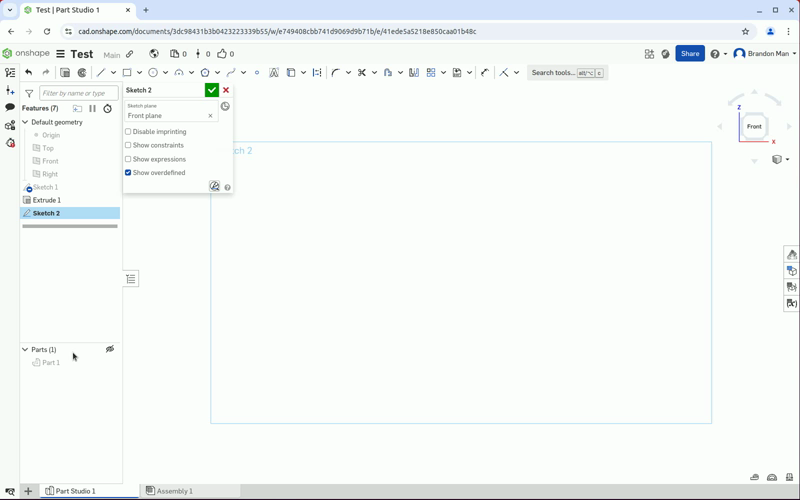
key(l)
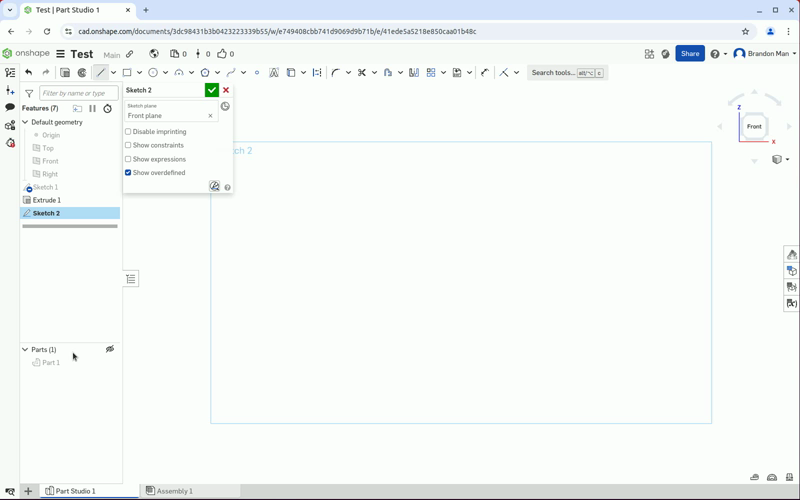
key_down(shift)
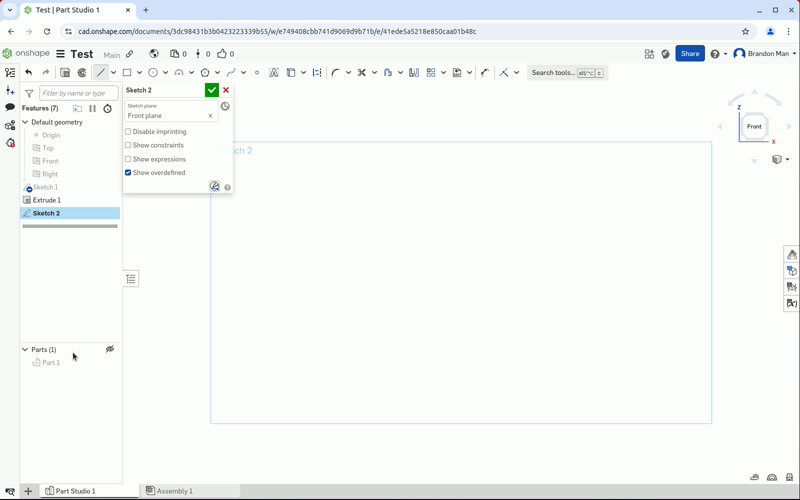
mouse_move(391, 298)
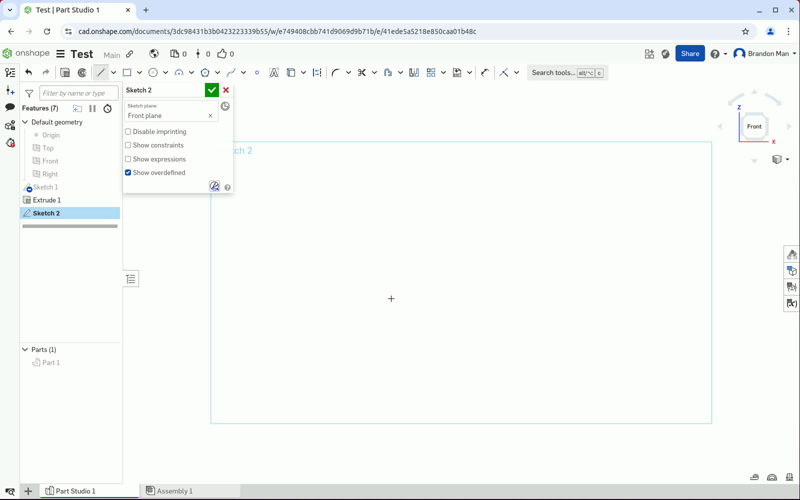
click(391, 298)
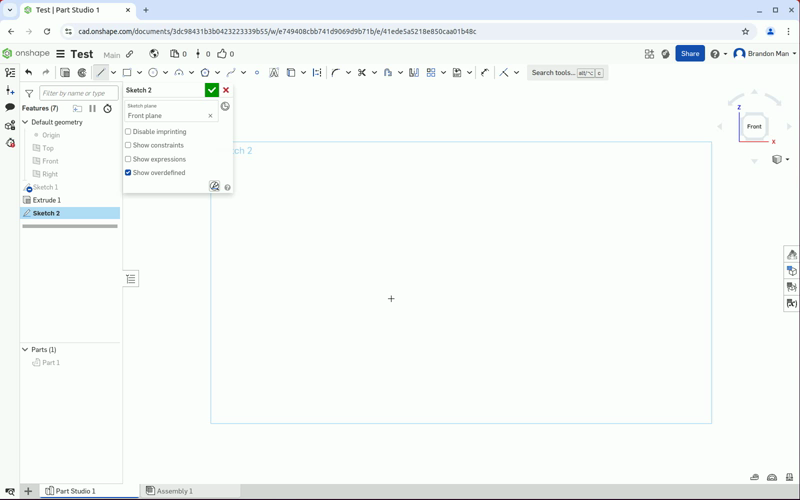
key_up(shift)
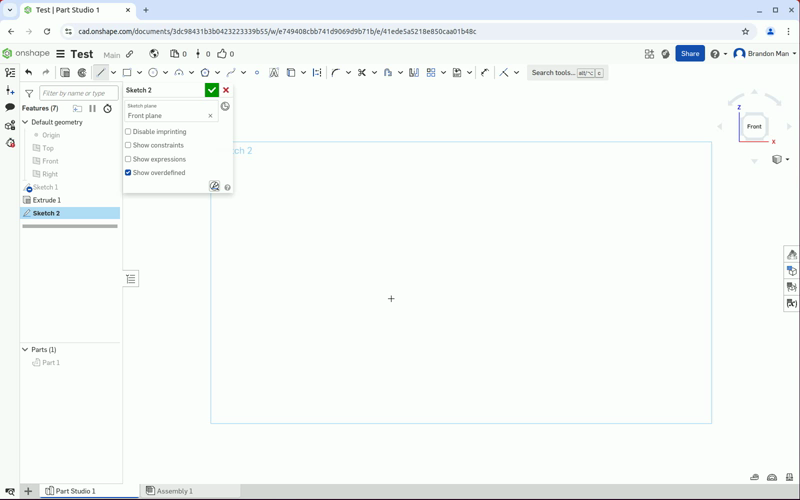
key_down(shift)
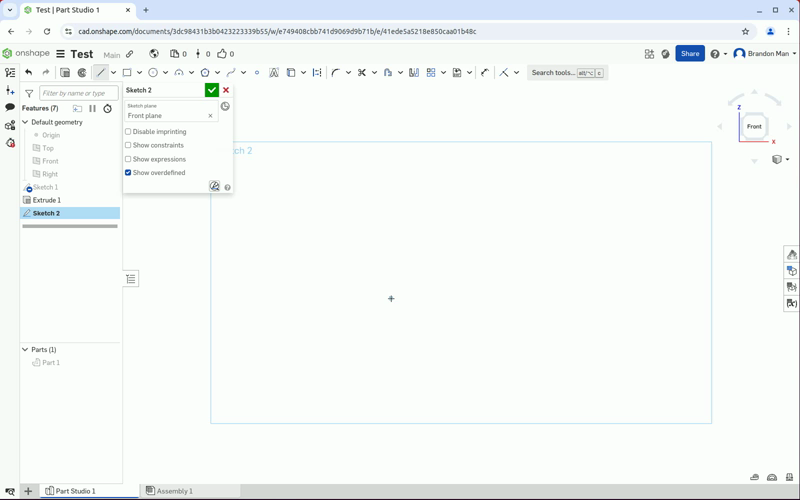
mouse_move(421, 298)
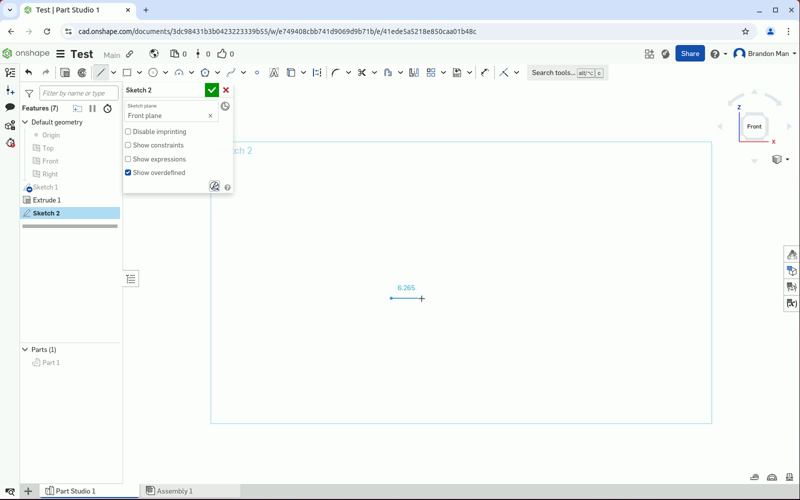
mouse_move(427, 298)
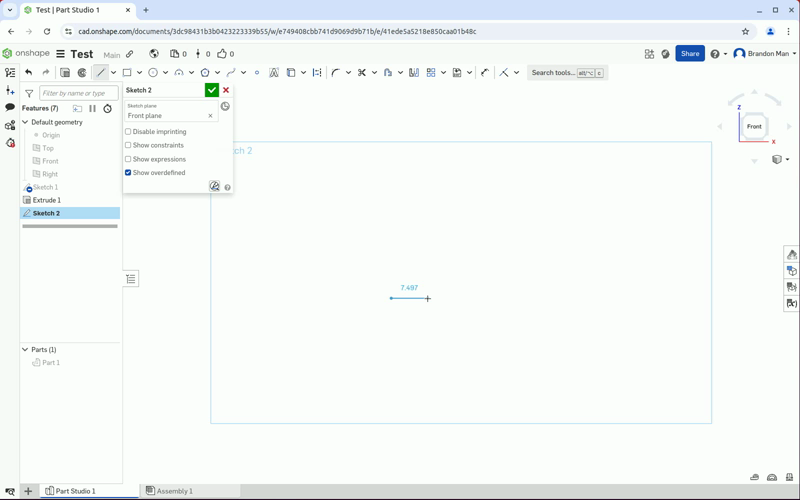
click(427, 298)
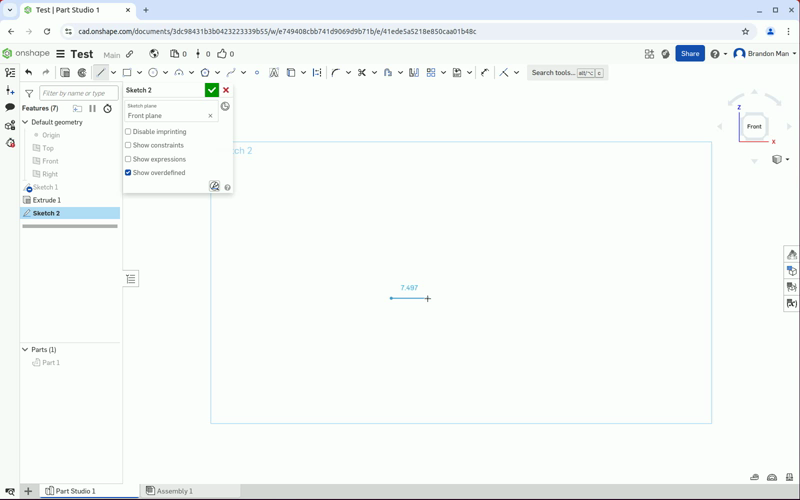
key_up(shift)
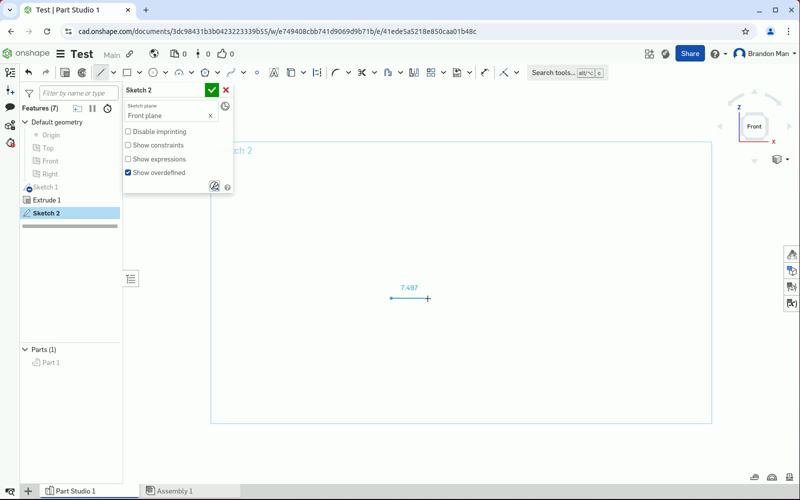
key_down(shift)
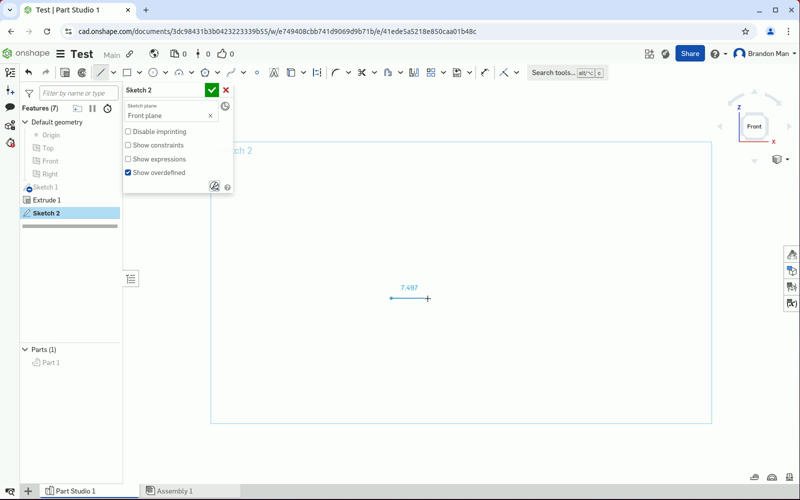
mouse_move(457, 298)
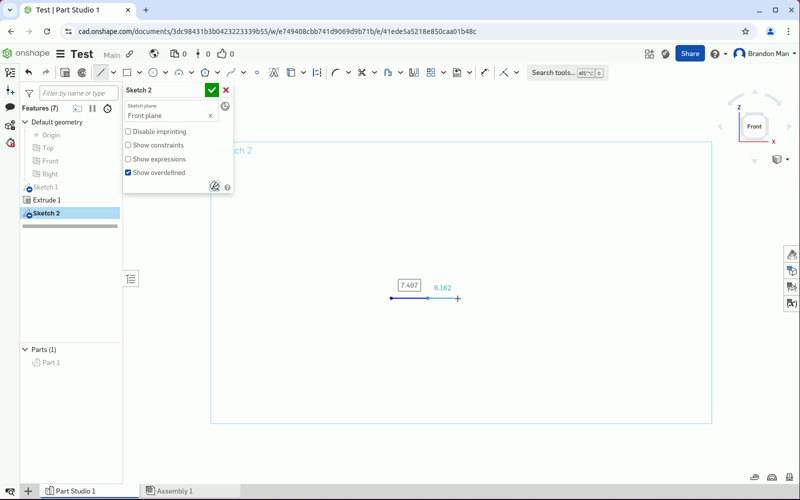
mouse_move(427, 246)
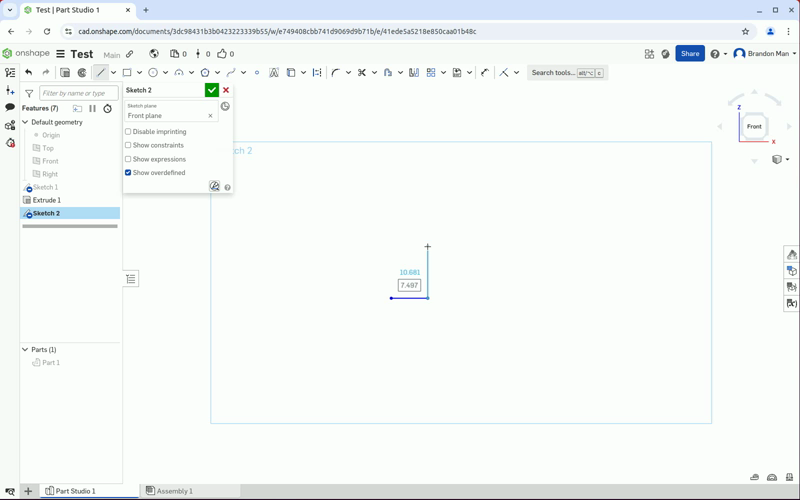
click(427, 246)
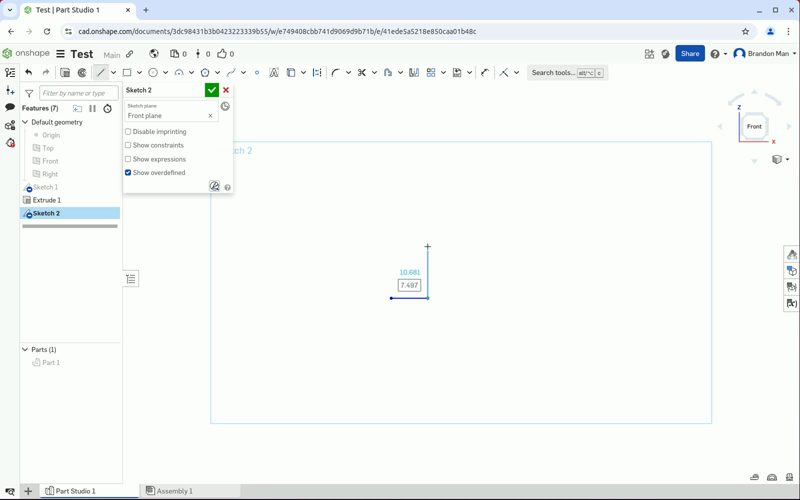
key_up(shift)
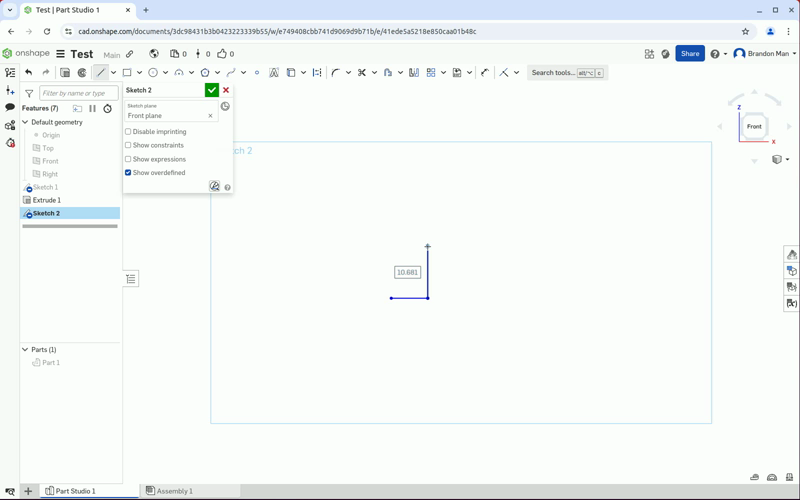
key_down(shift)
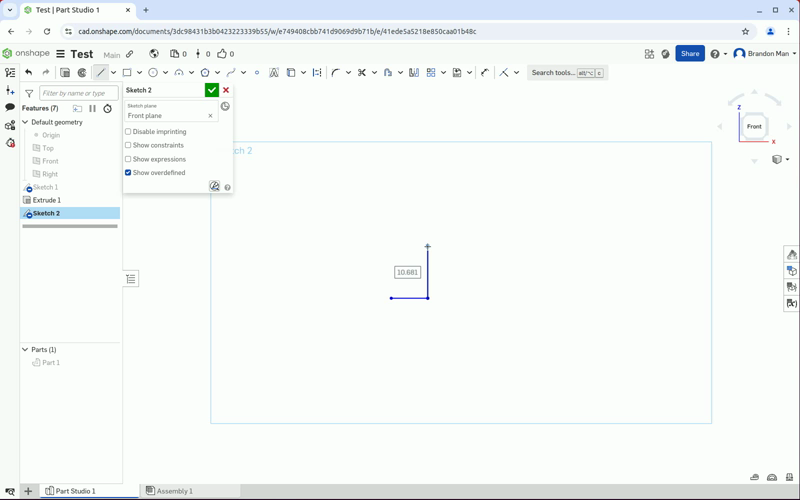
mouse_move(457, 246)
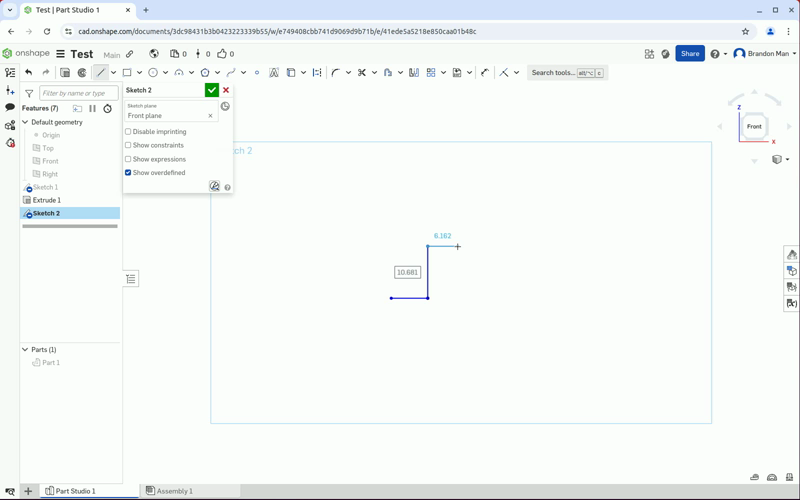
mouse_move(391, 246)
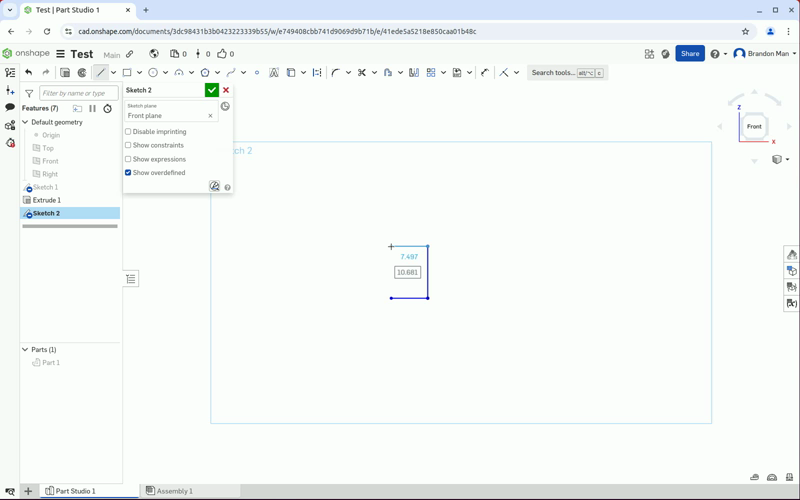
click(391, 246)
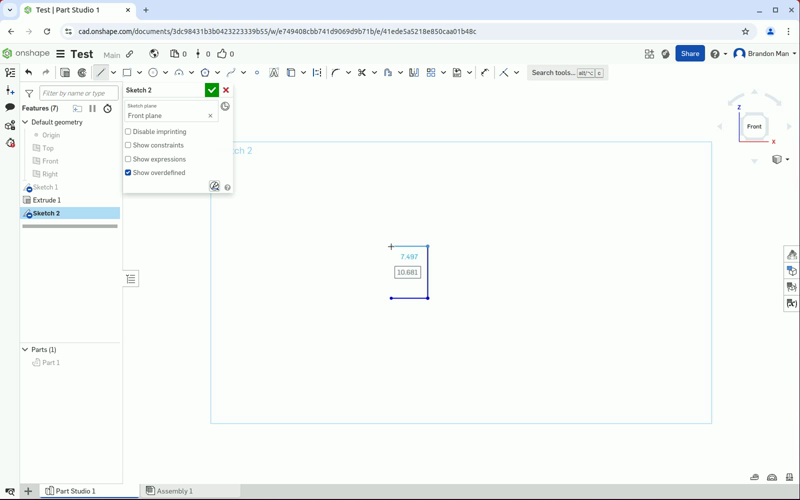
key_up(shift)
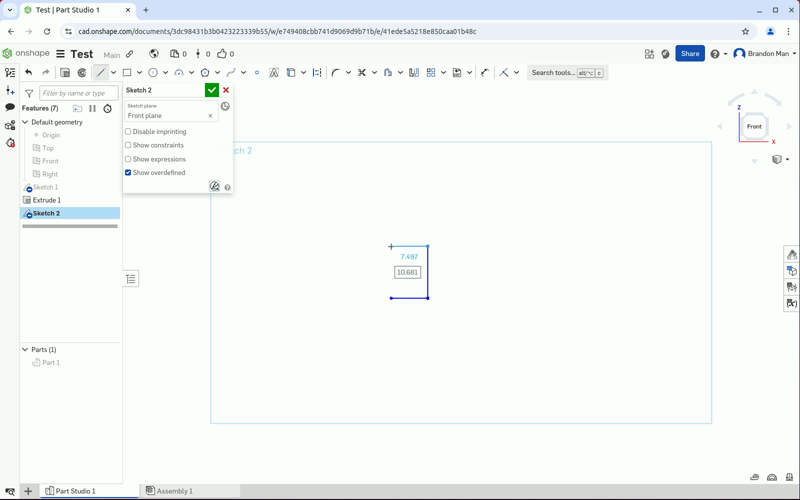
mouse_move(421, 246)
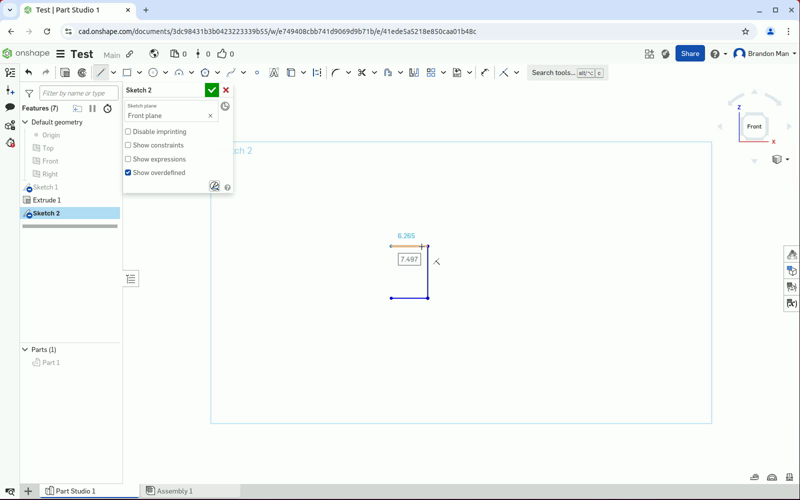
key_down(shift)
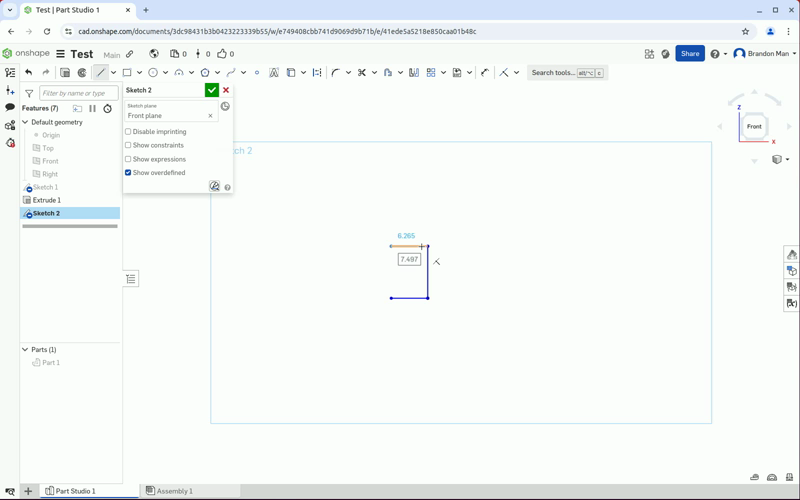
mouse_move(391, 298)
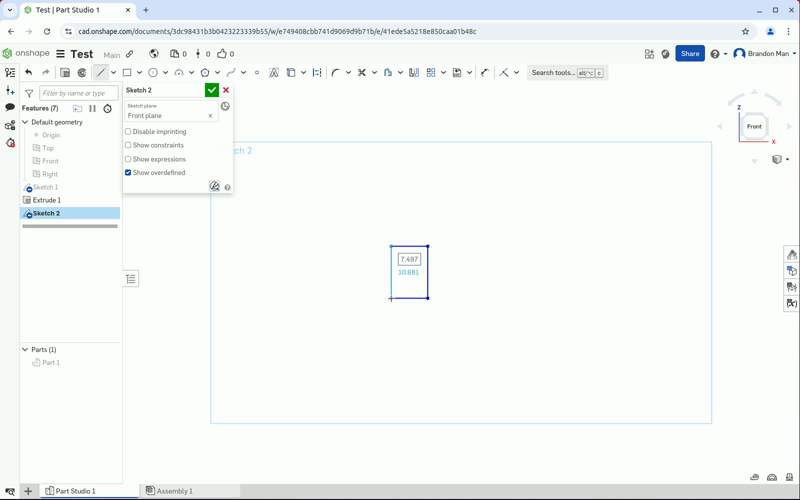
key_up(shift)
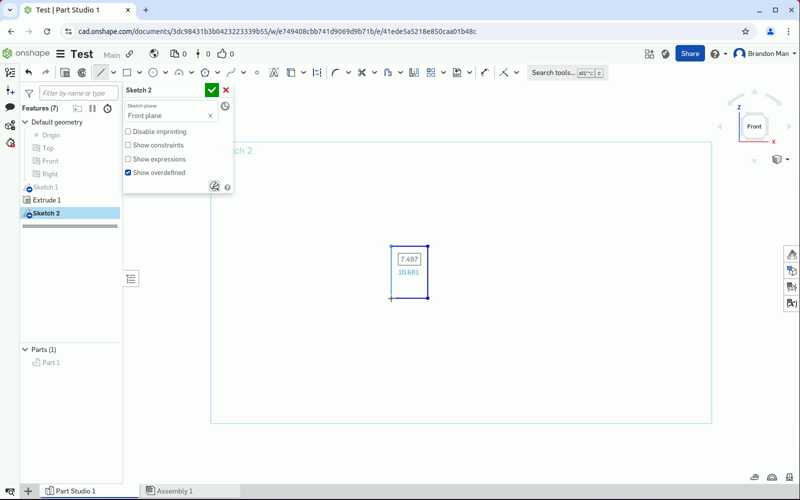
click(391, 298)
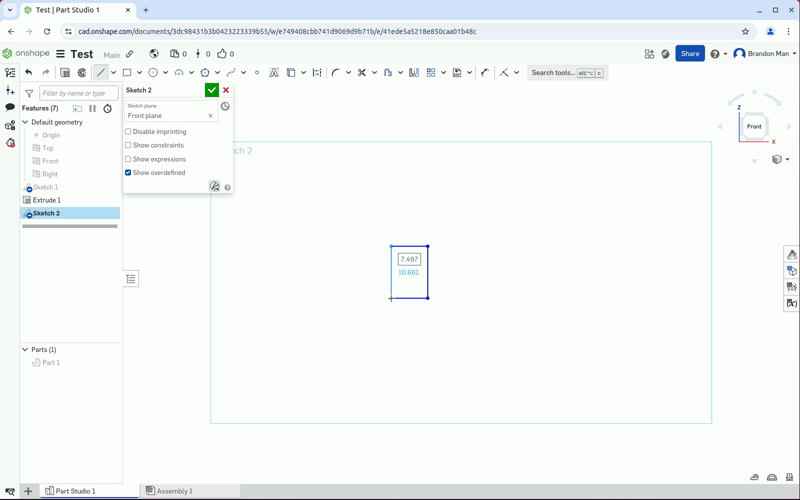
key(esc)
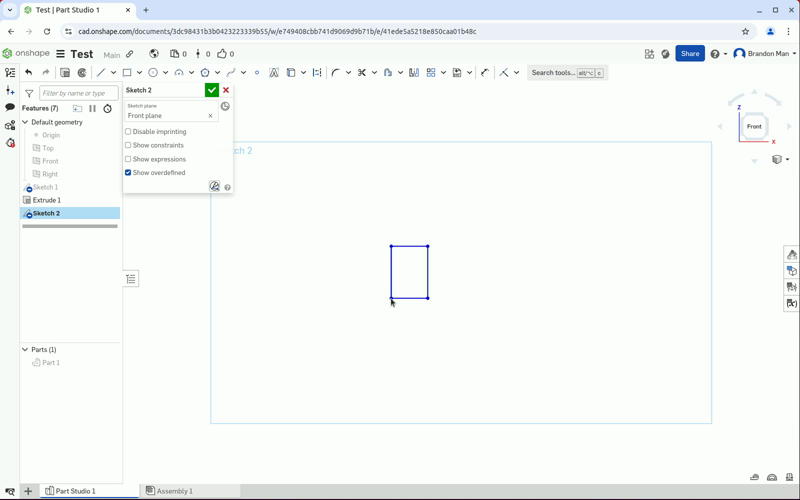
mouse_move(417, 286)
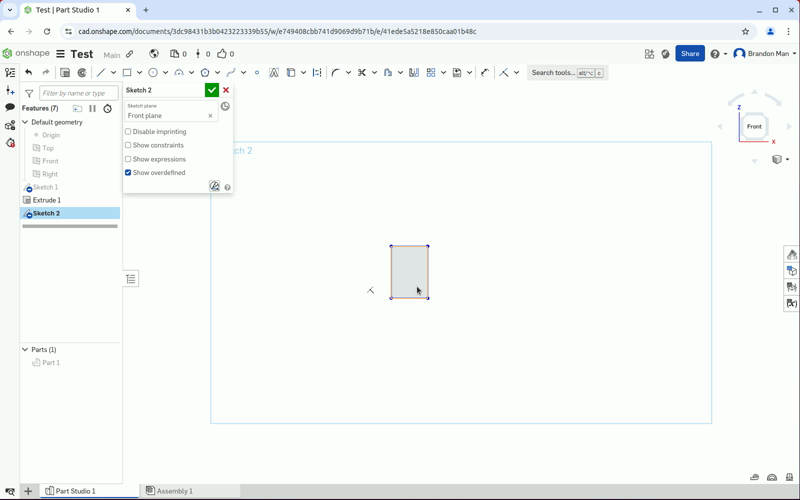
click(417, 286)
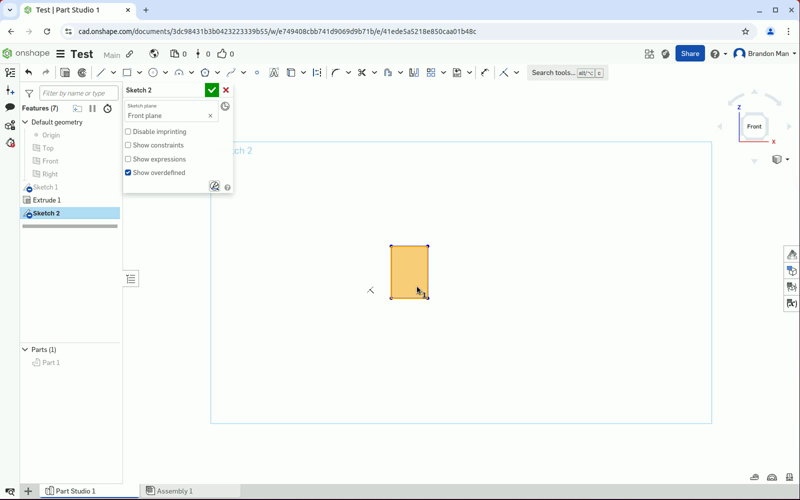
mouse_move(73, 352)
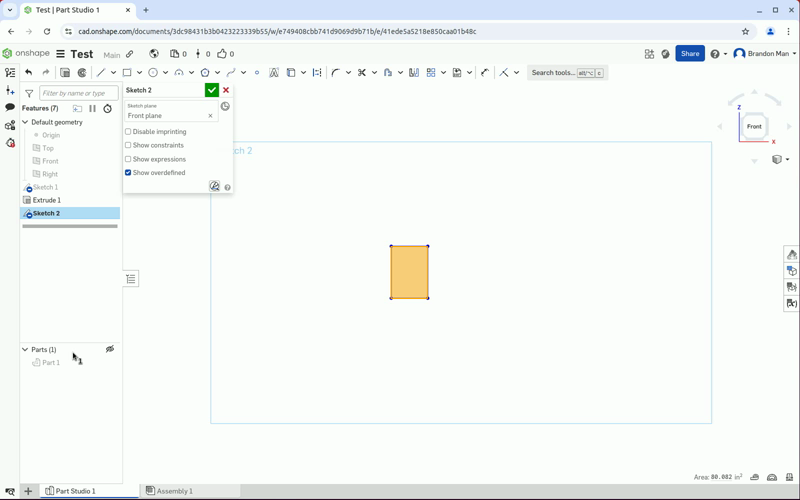
key(shift+y)
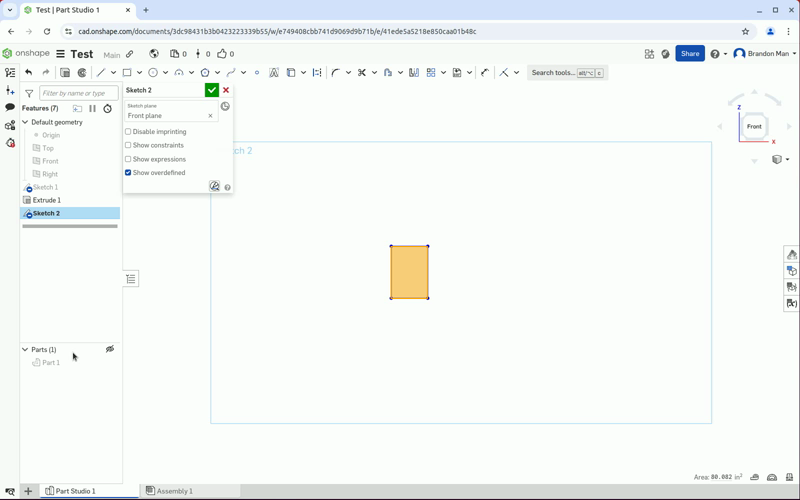
key(shift+e)
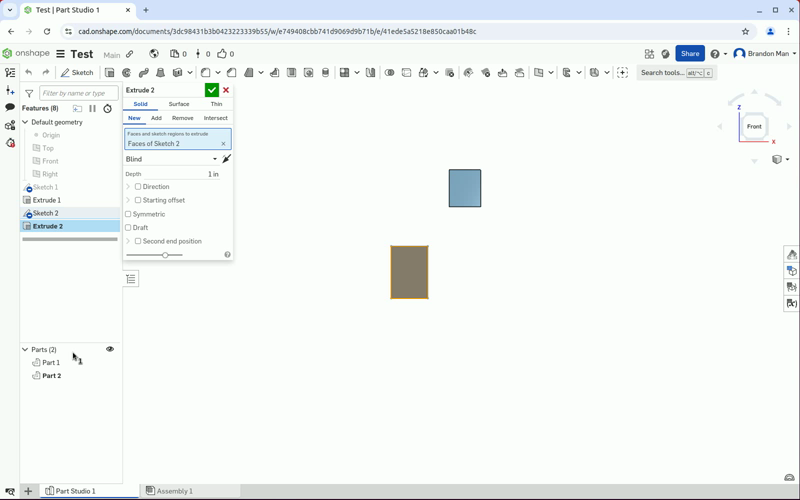
mouse_move(143, 106)
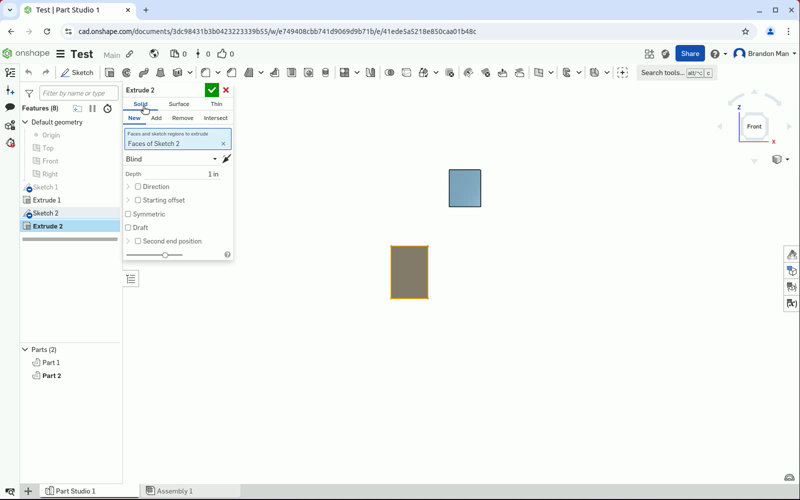
click(143, 106)
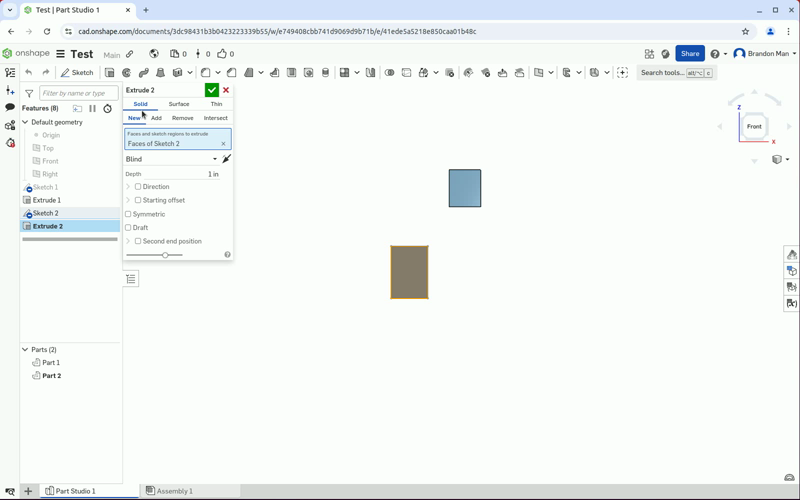
mouse_move(137, 120)
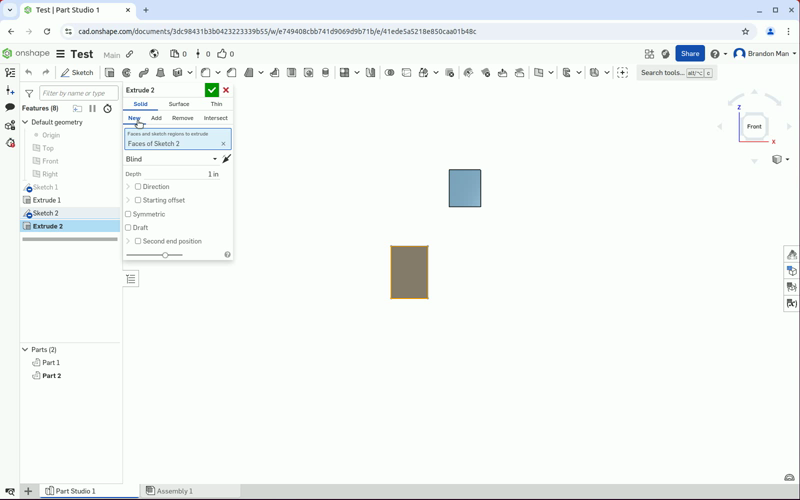
click(137, 120)
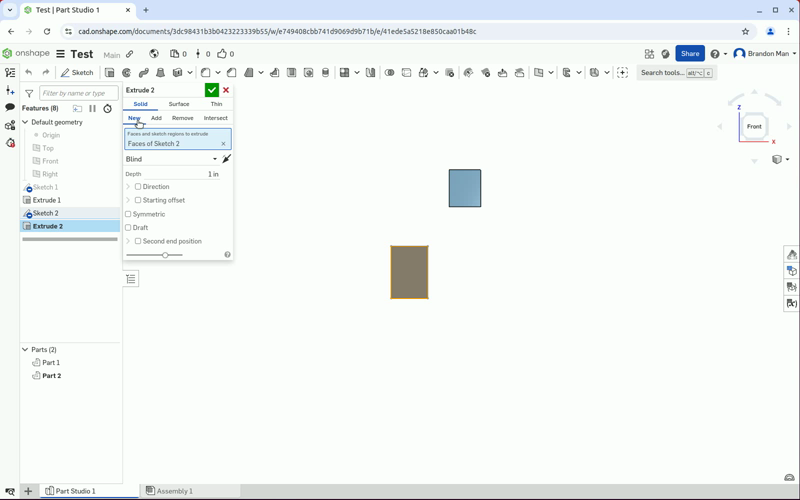
key(tab, 4)
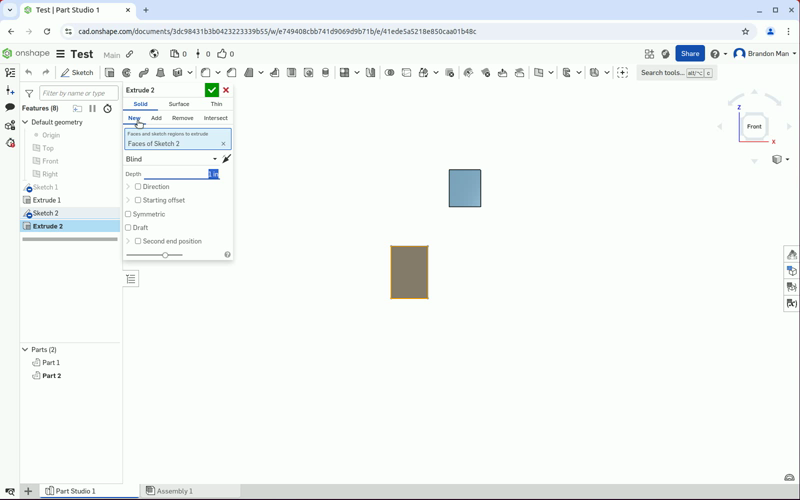
text(18.775)
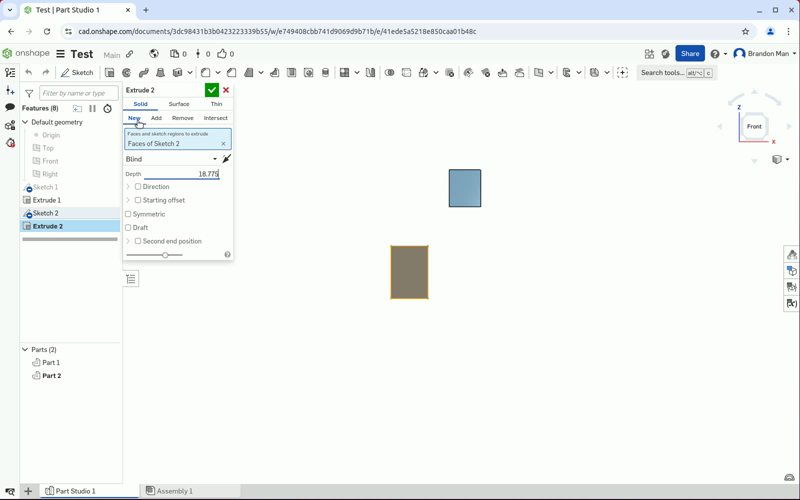
key(enter)
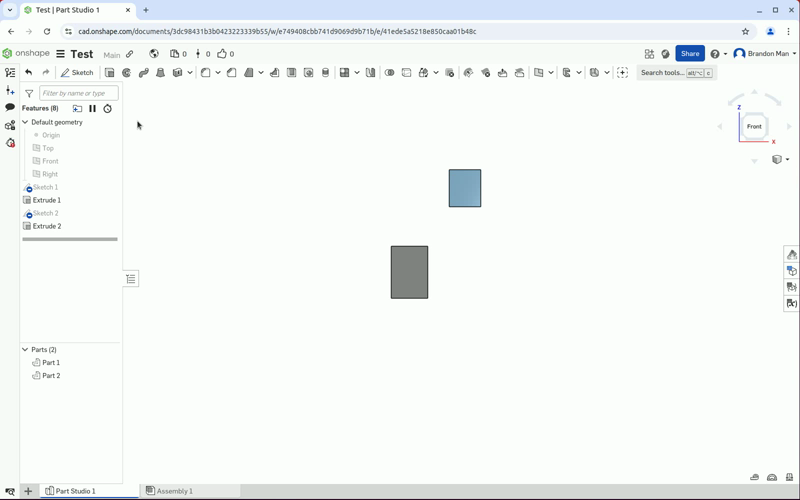
key(shift+h)
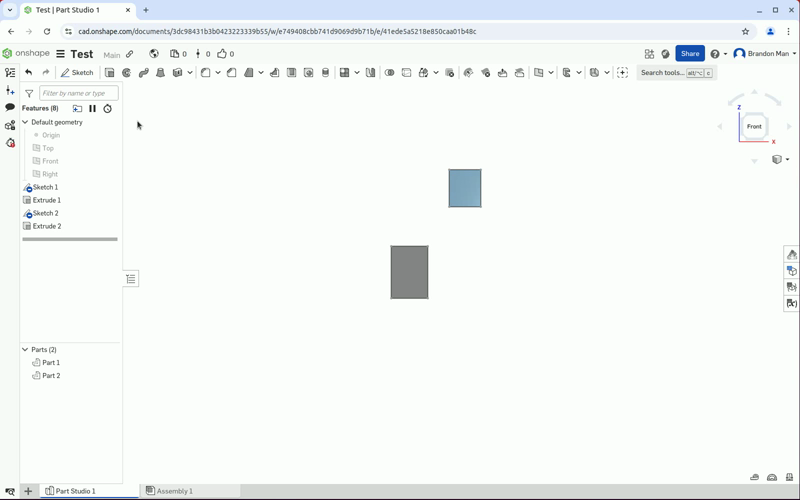
key(shift+h)
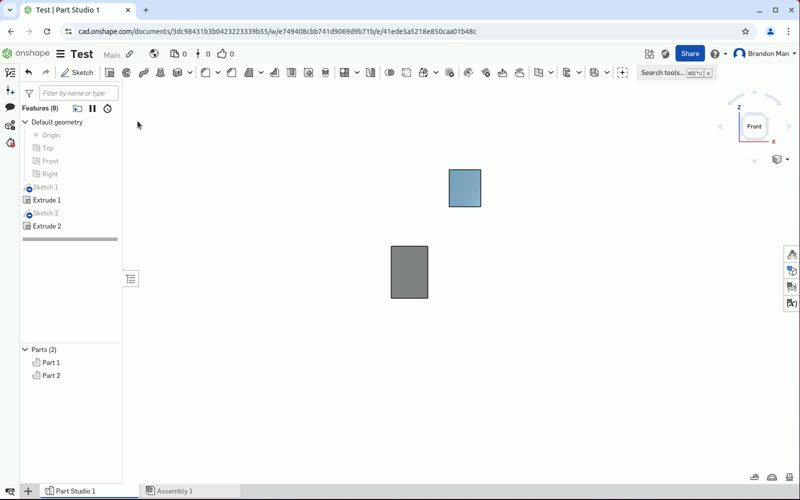
mouse_move(73, 189)
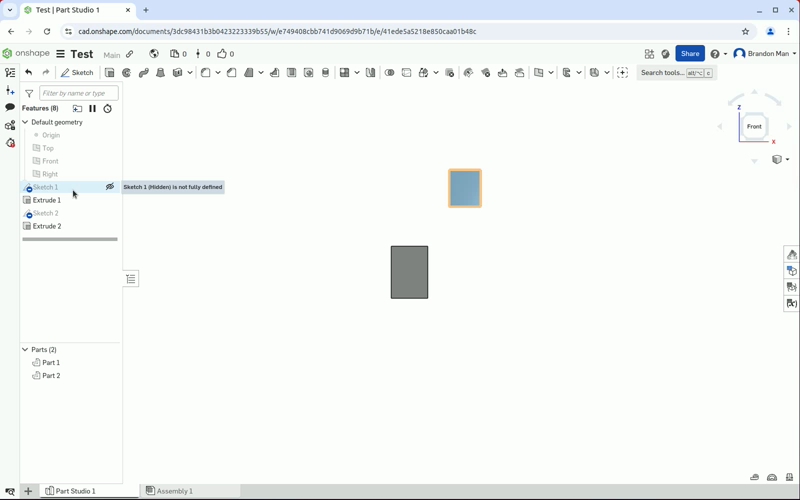
click(73, 189)
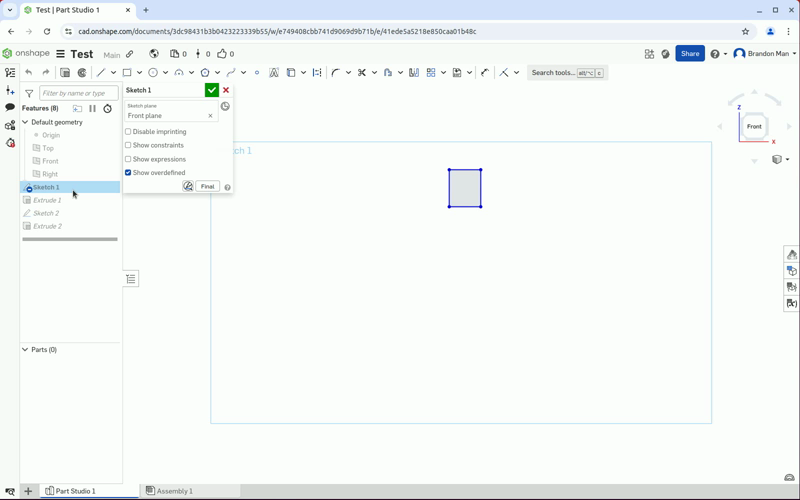
mouse_move(229, 92)
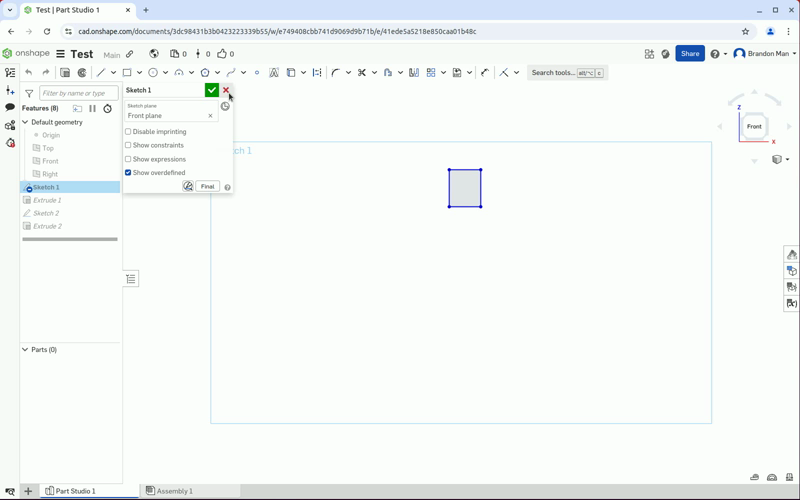
click(229, 92)
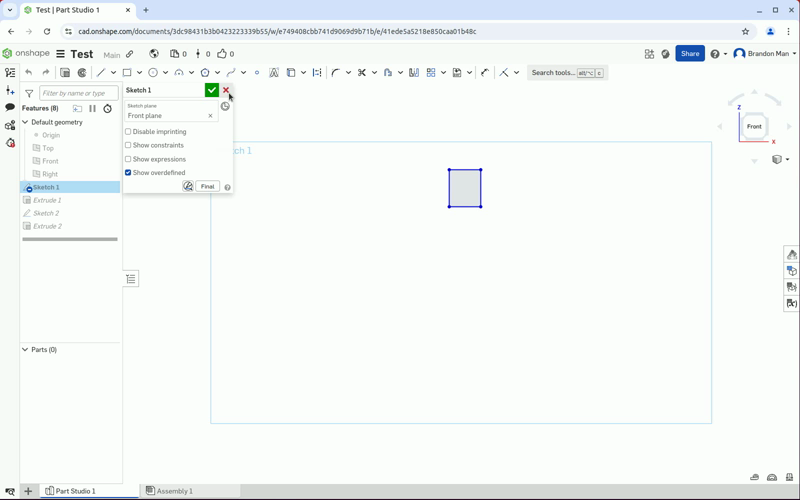
key(shift+s)
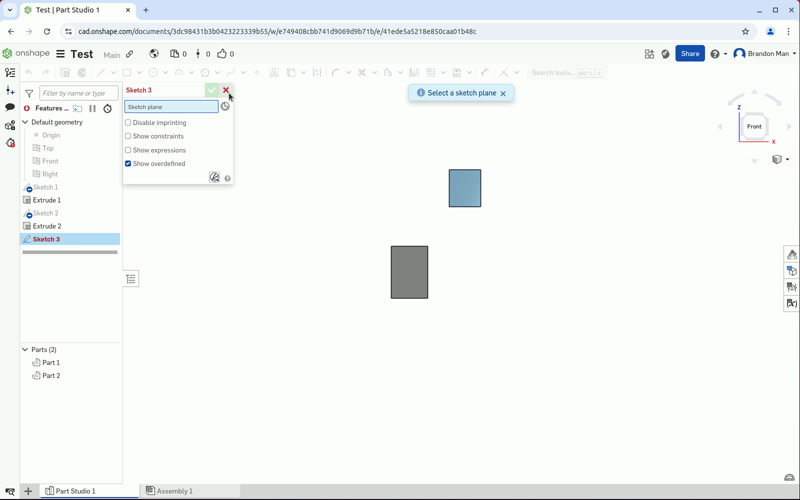
mouse_move(73, 163)
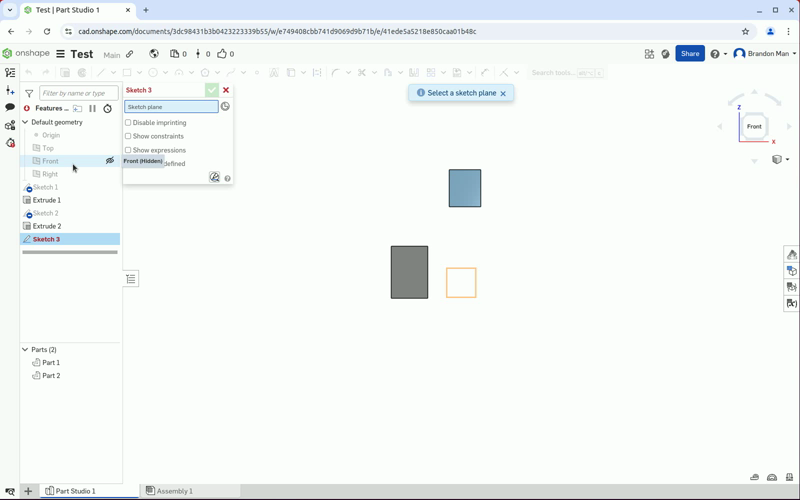
click(73, 163)
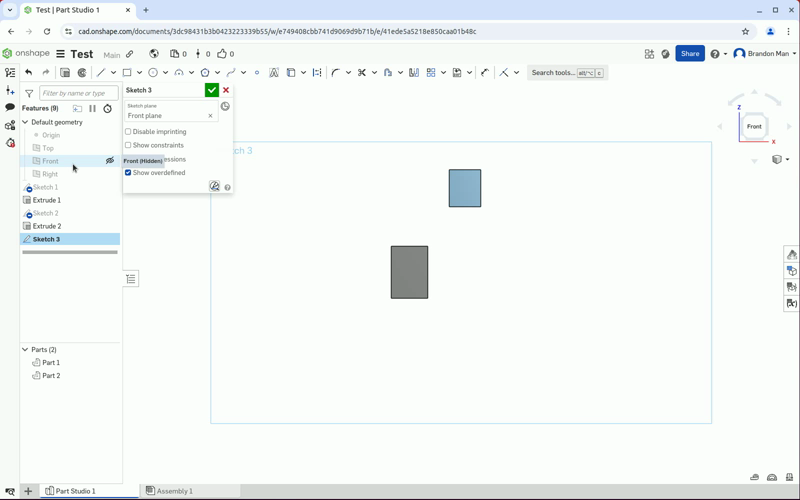
mouse_move(73, 352)
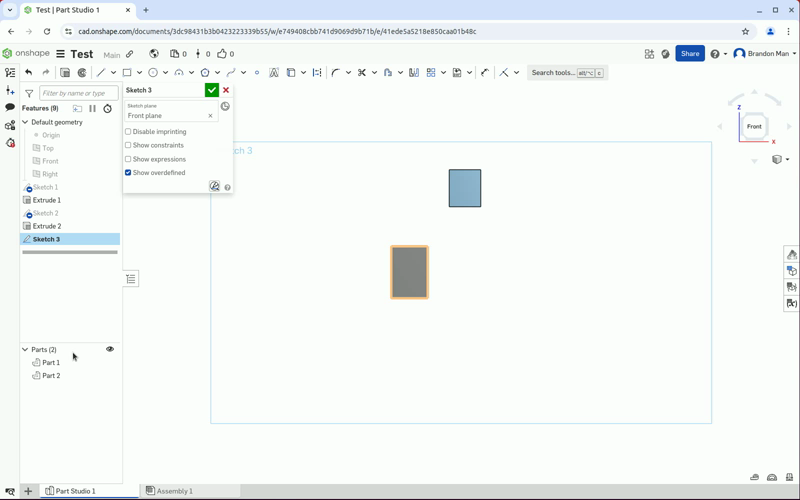
key(y)
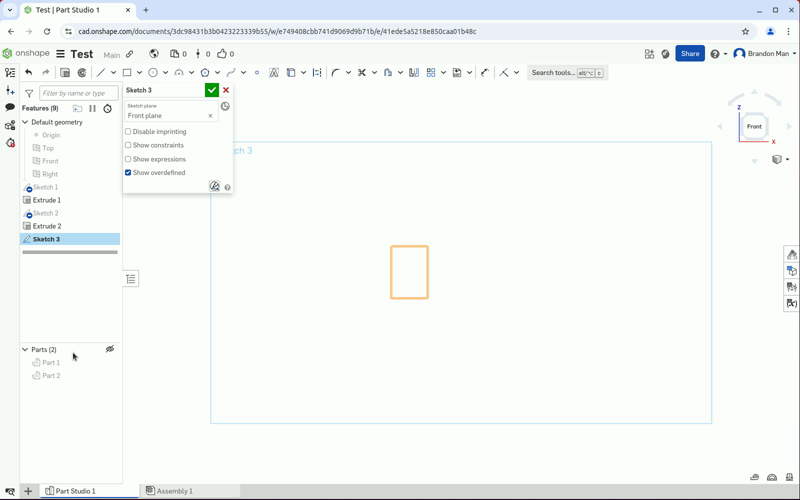
key(l)
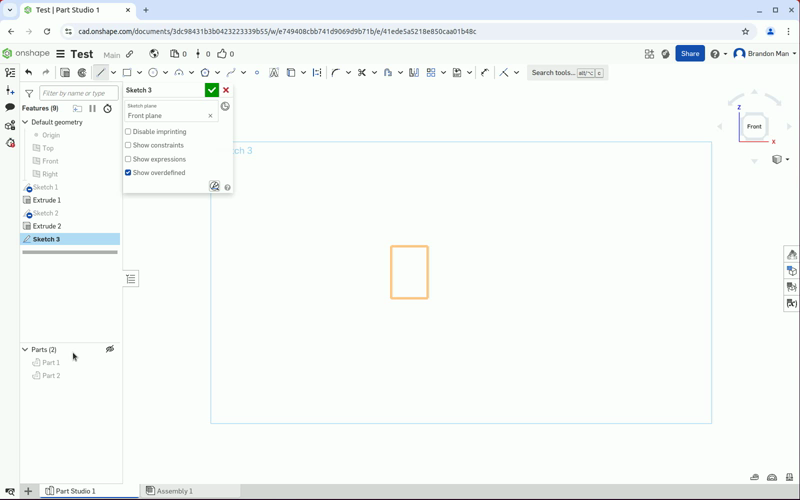
key_down(shift)
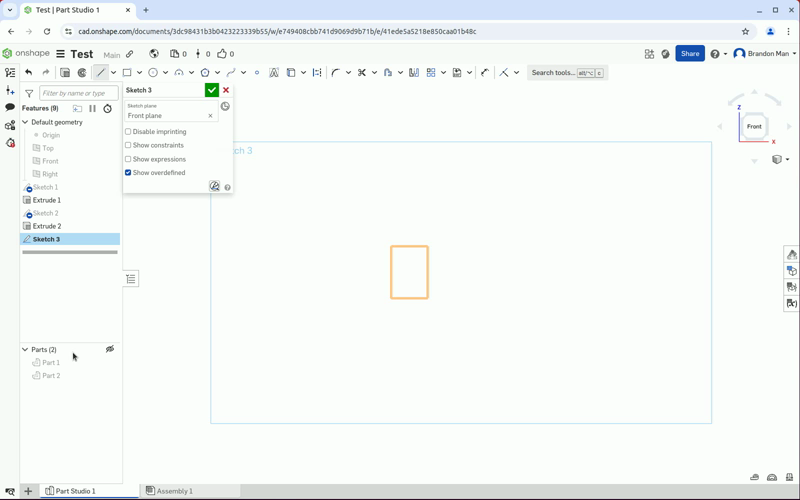
mouse_move(486, 308)
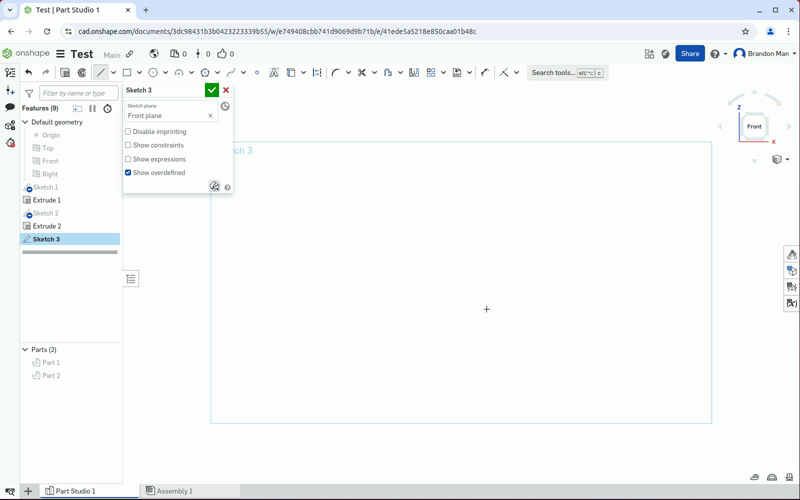
click(486, 308)
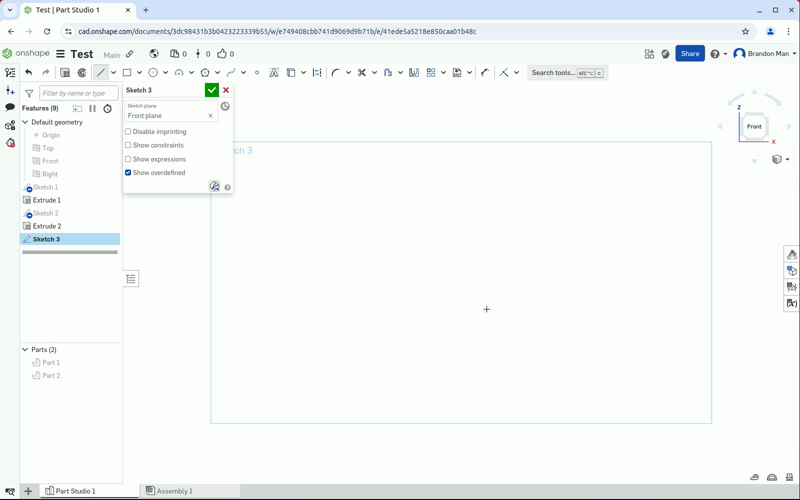
key_up(shift)
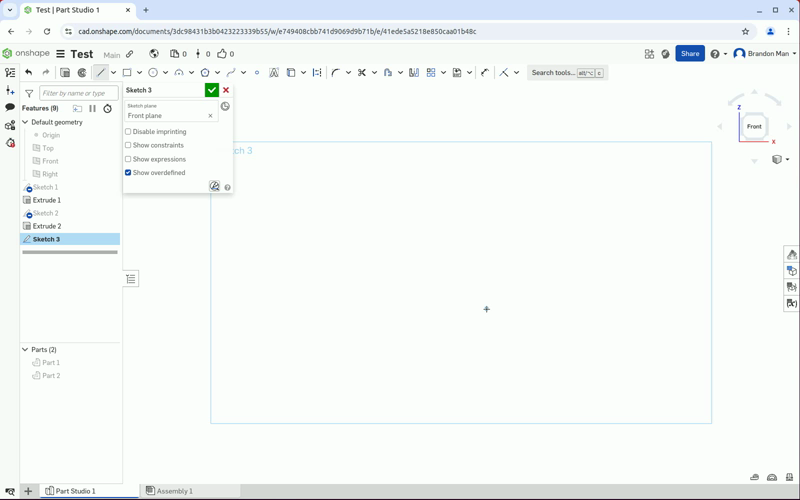
key_down(shift)
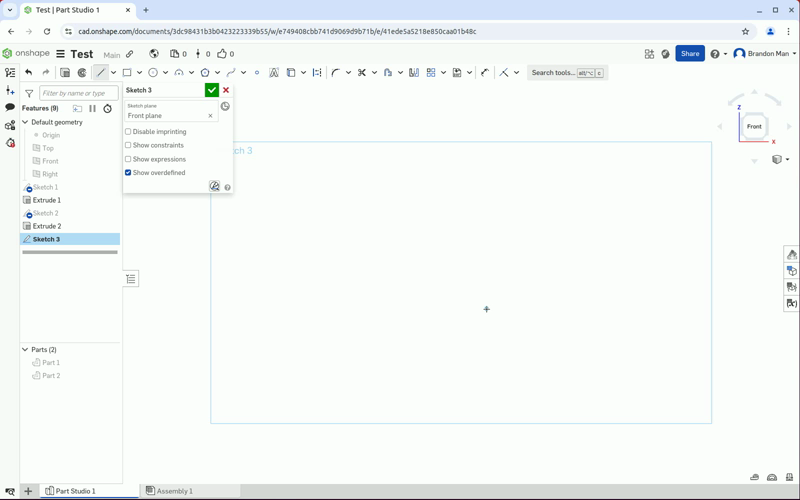
mouse_move(516, 308)
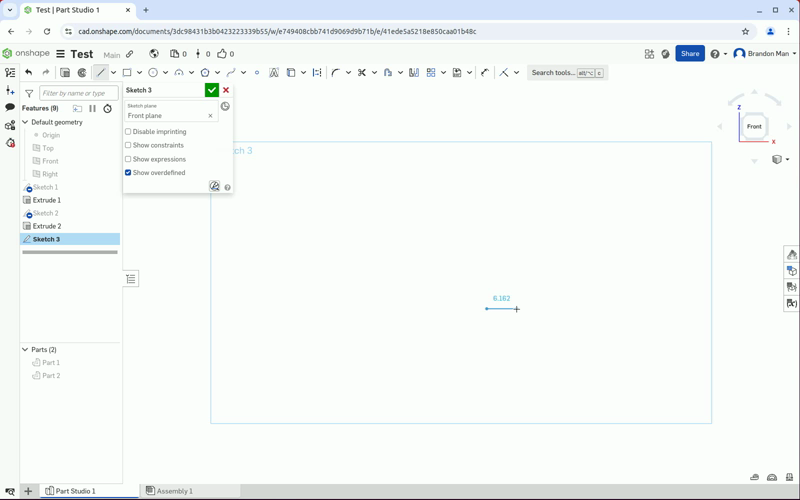
mouse_move(537, 308)
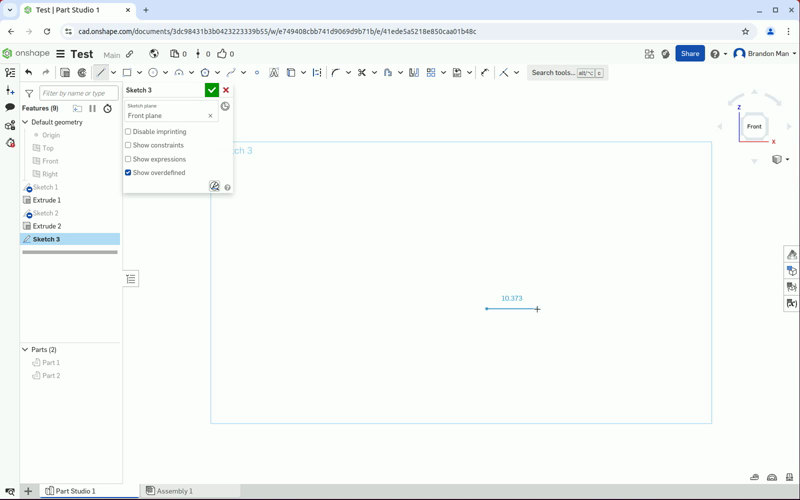
click(537, 308)
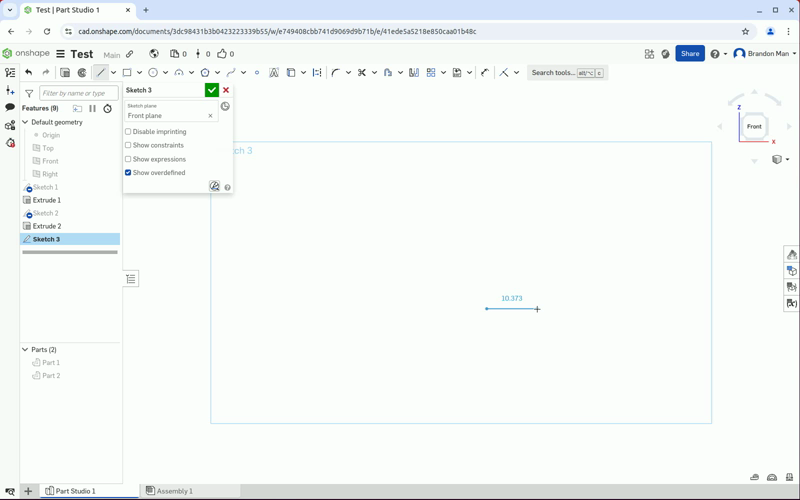
key_up(shift)
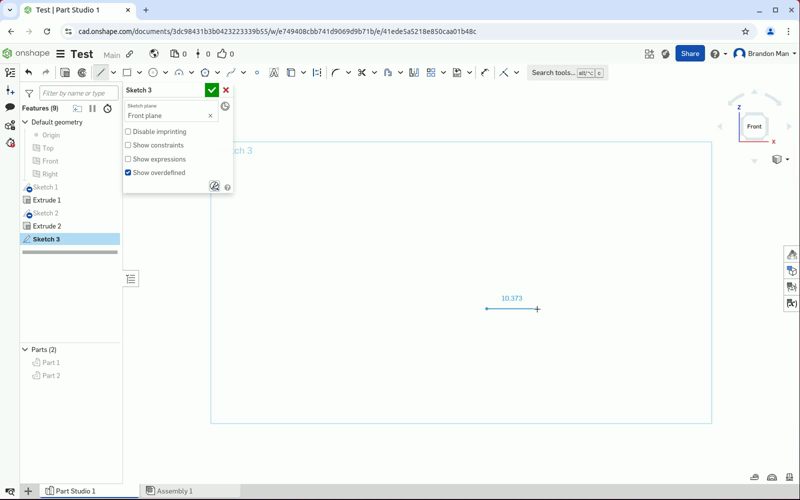
key_down(shift)
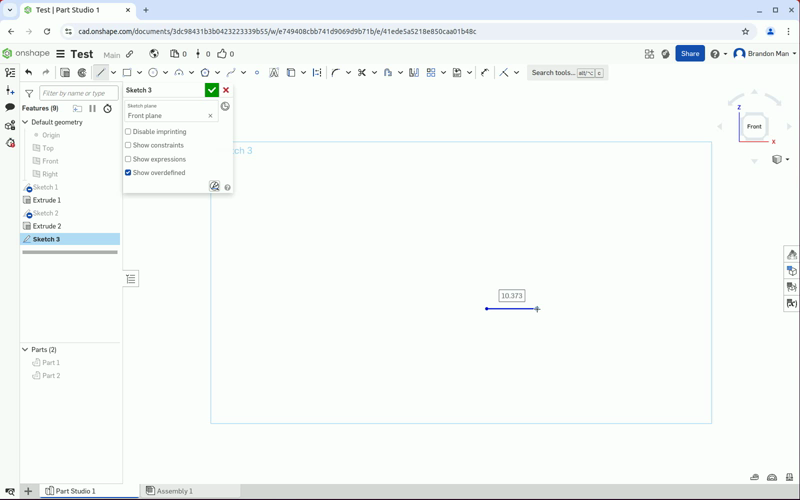
mouse_move(537, 229)
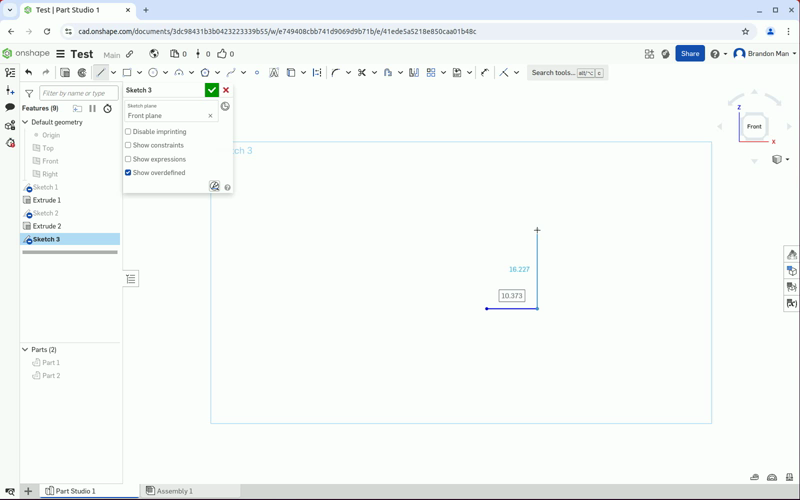
click(537, 229)
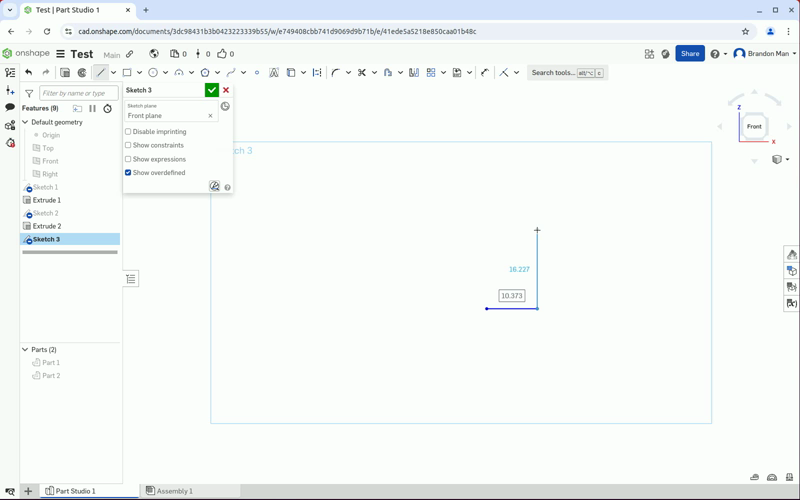
key_up(shift)
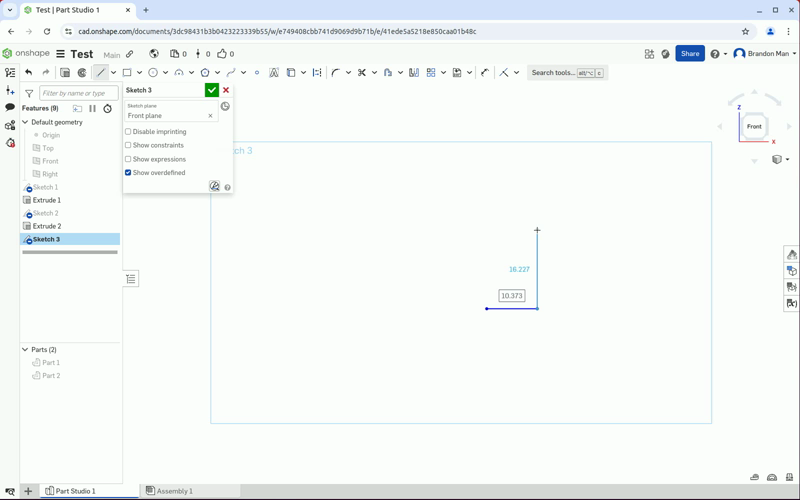
key_down(shift)
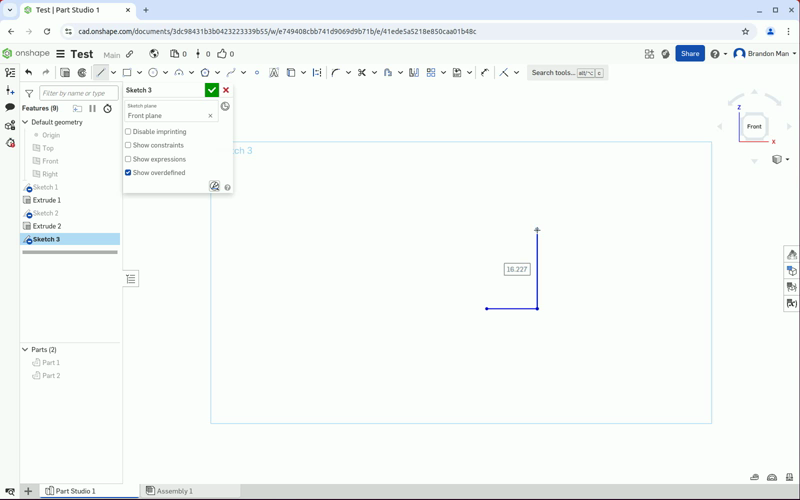
mouse_move(567, 229)
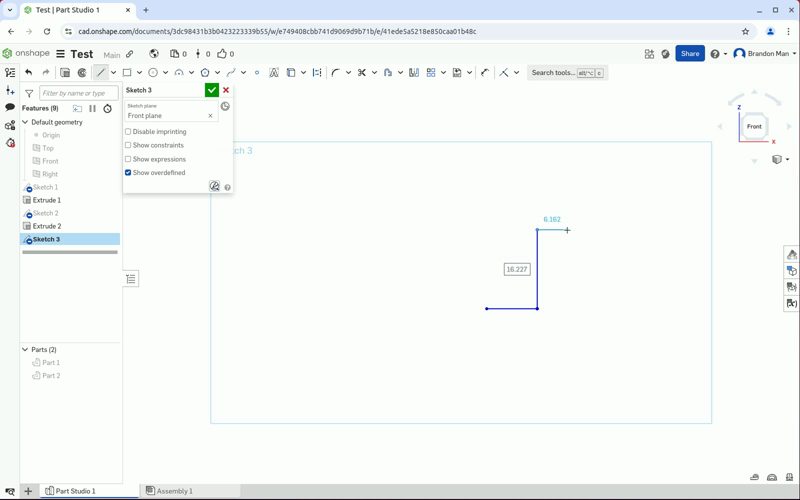
mouse_move(486, 229)
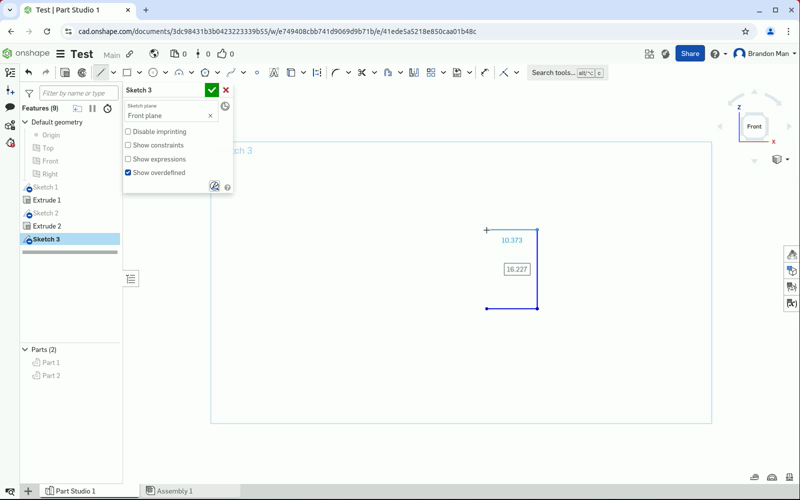
click(486, 229)
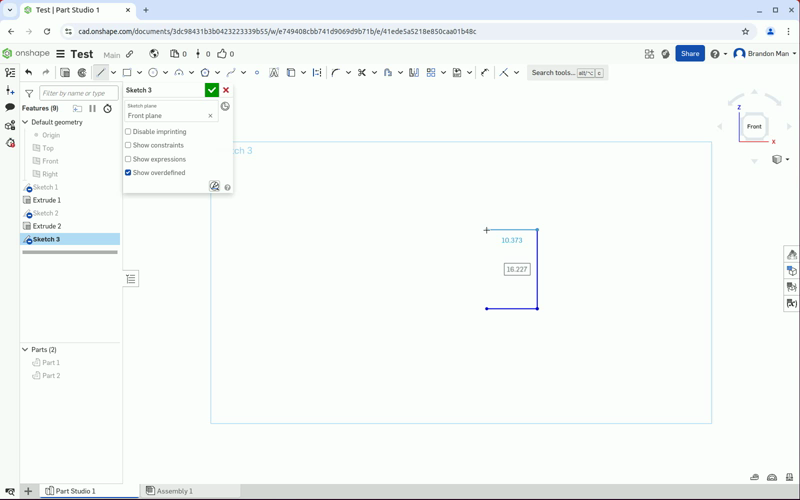
key_up(shift)
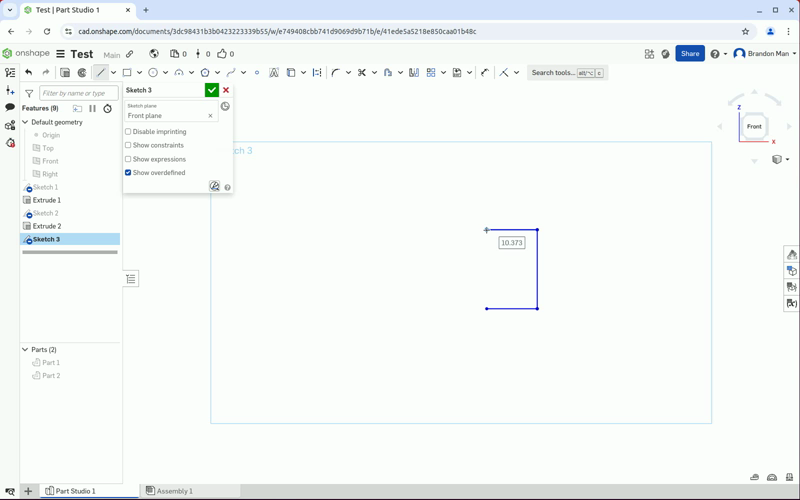
key_down(shift)
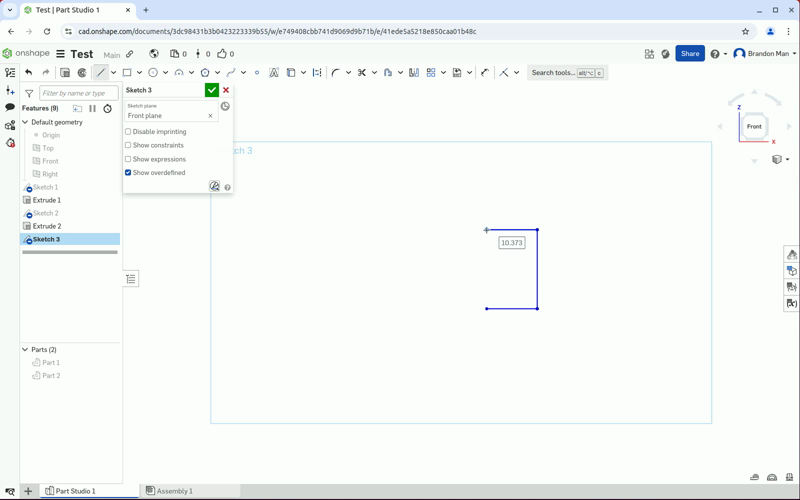
mouse_move(486, 308)
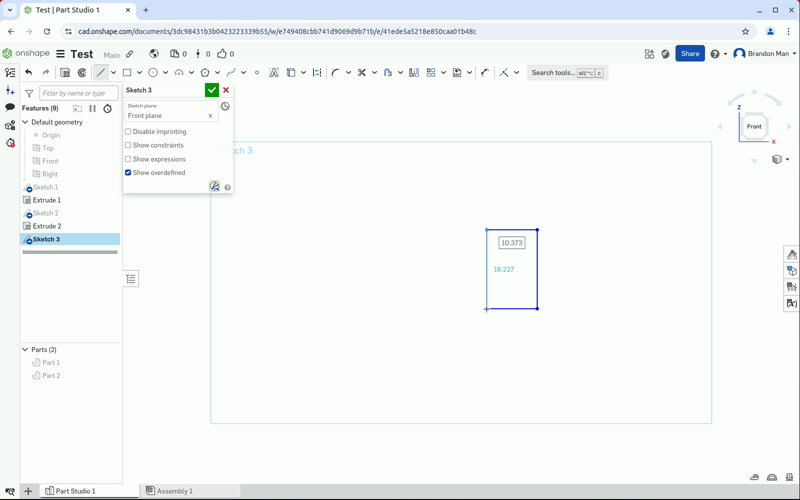
key_up(shift)
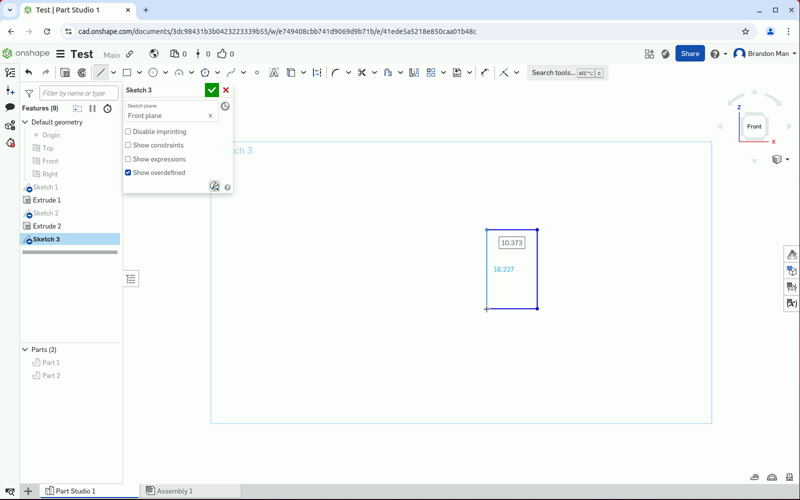
click(486, 308)
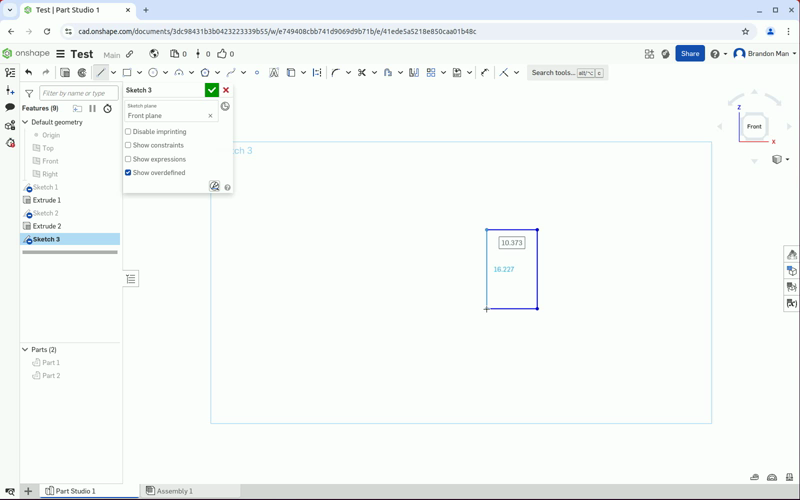
key(esc)
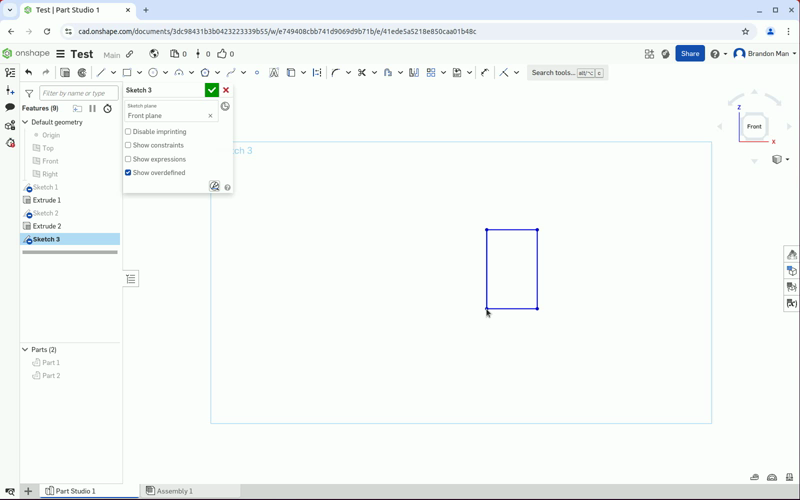
mouse_move(495, 252)
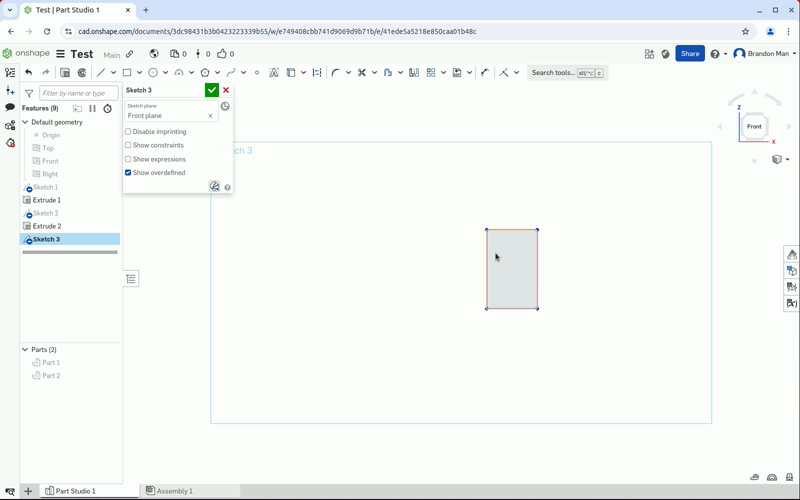
click(495, 252)
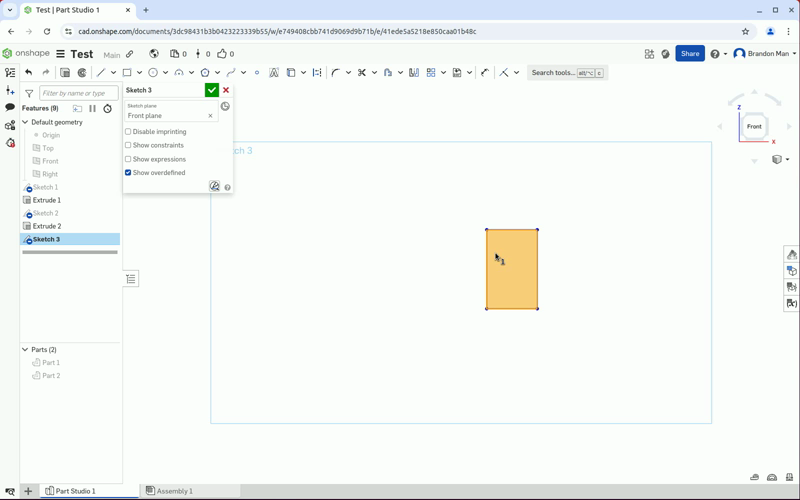
mouse_move(73, 352)
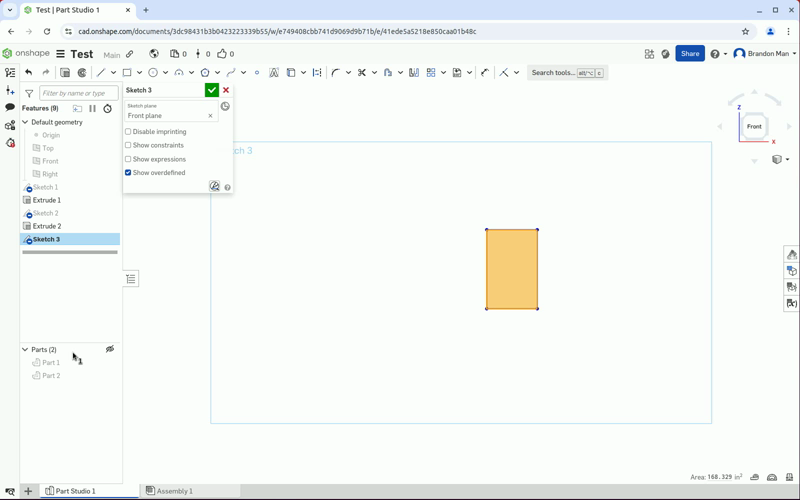
key(shift+y)
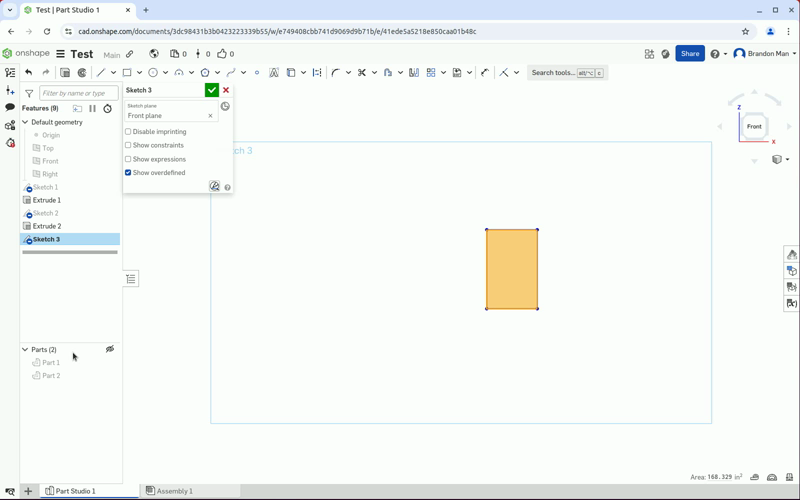
key(shift+e)
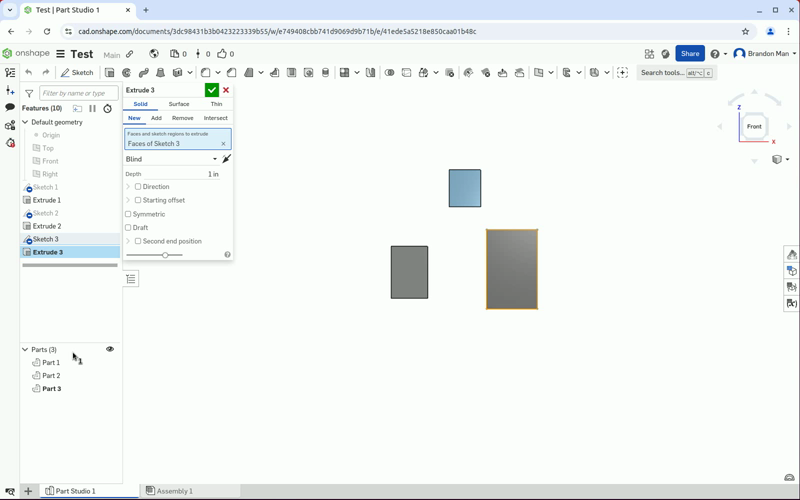
mouse_move(143, 106)
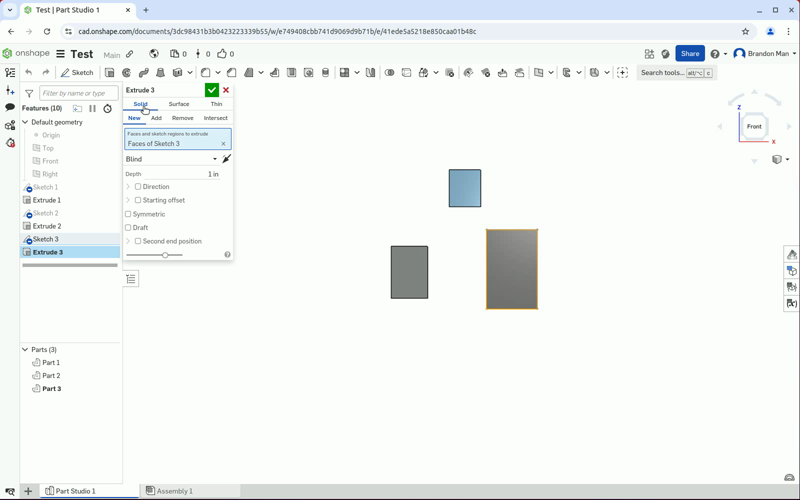
click(143, 106)
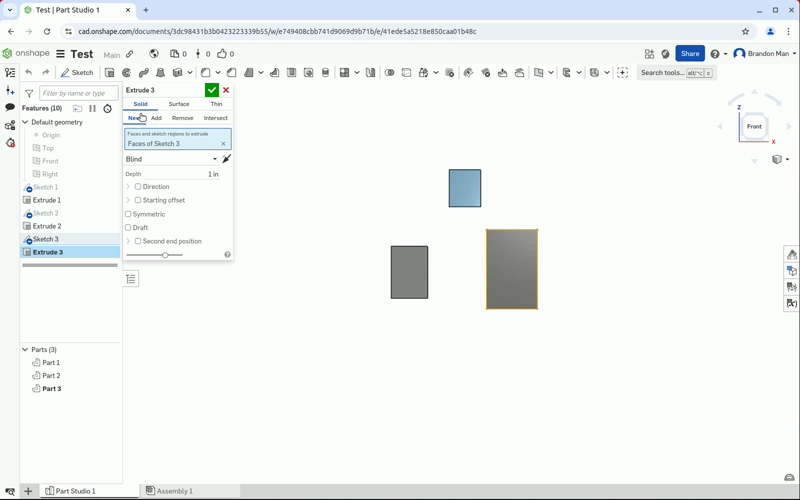
mouse_move(137, 120)
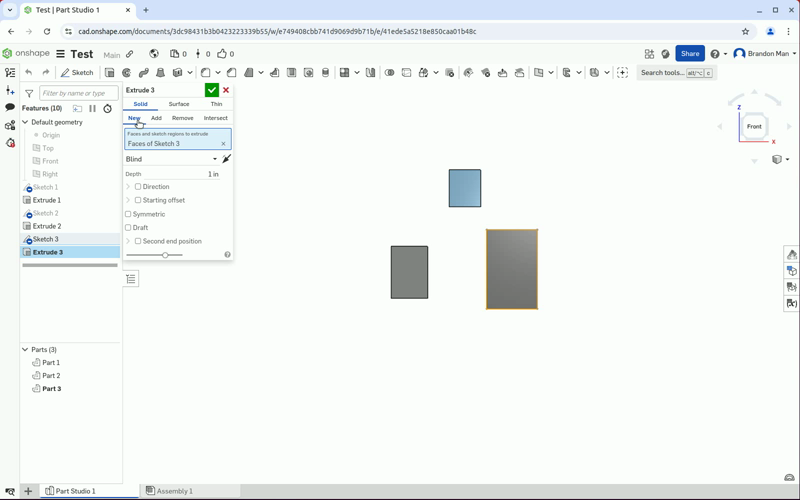
click(137, 120)
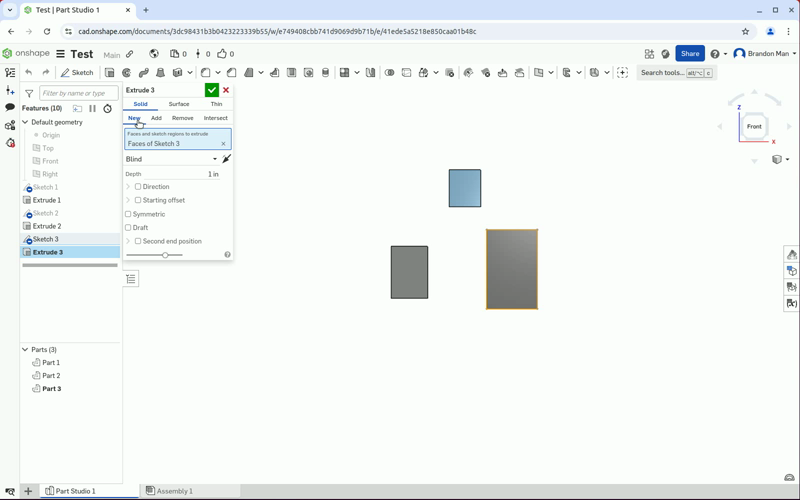
key(tab, 4)
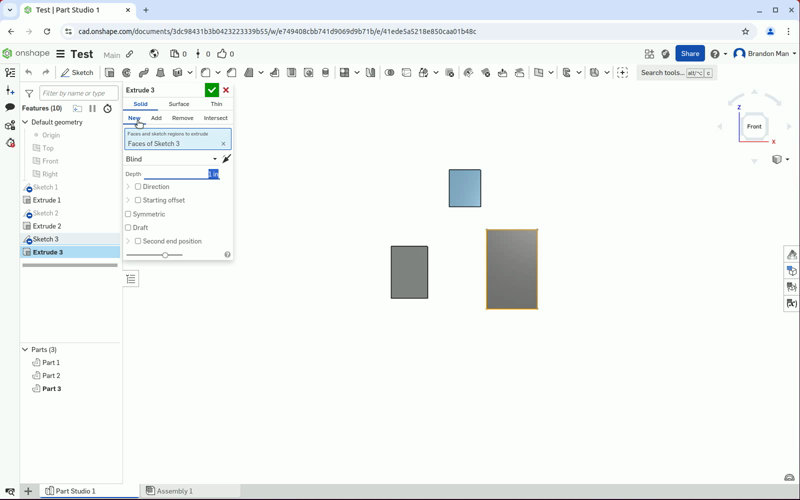
text(18.775)
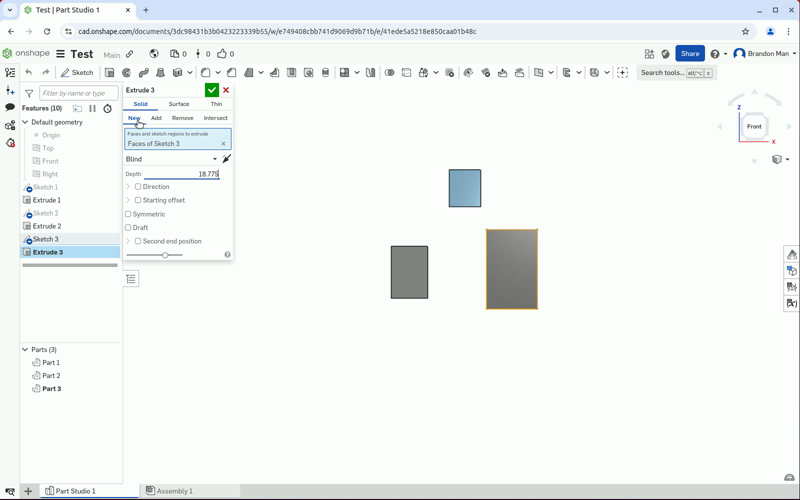
key(enter)
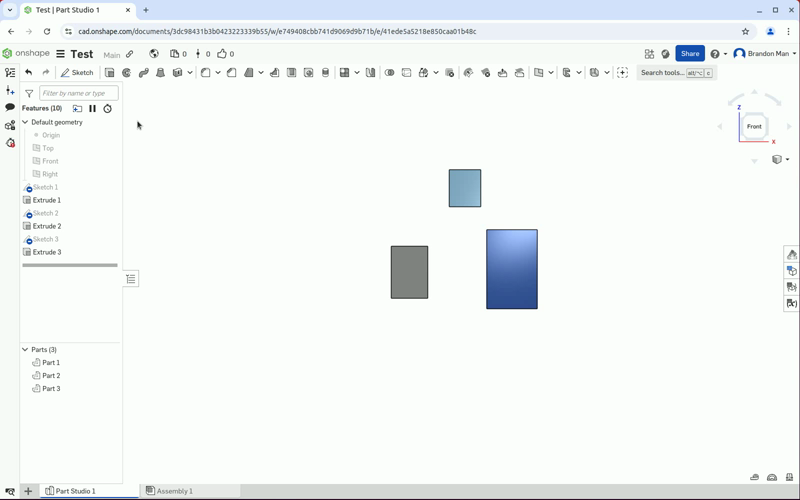
key(shift+h)
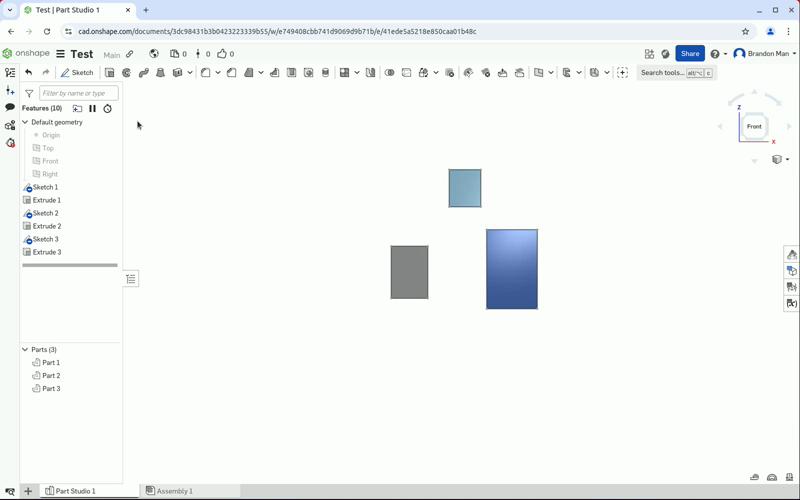
key(shift+h)
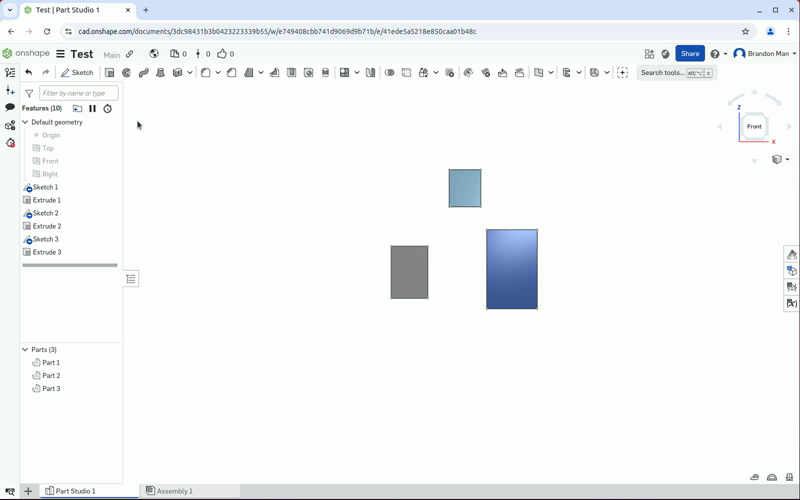
key(shift+7)
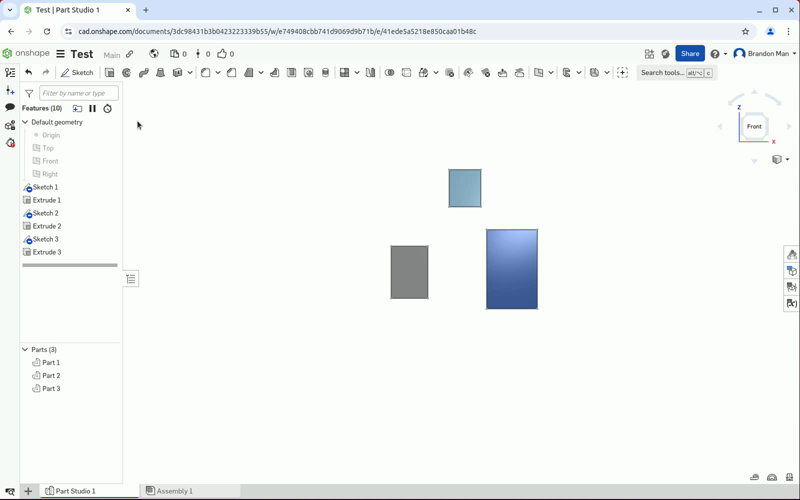
key(left, 2)
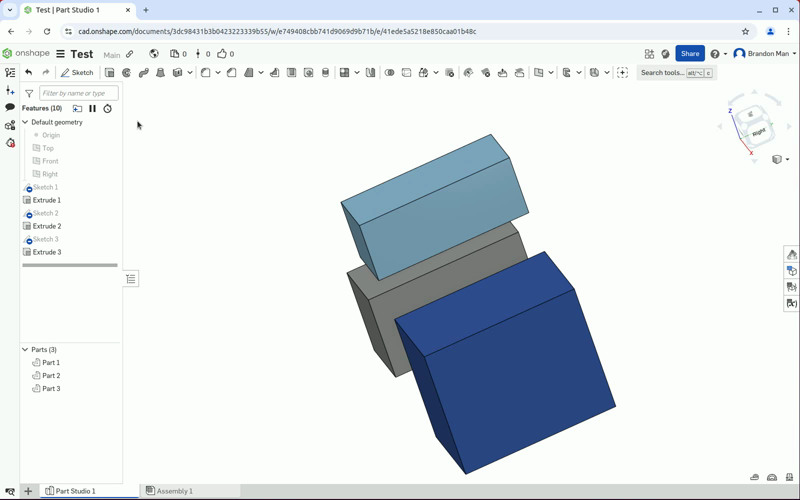
key(down, 2)
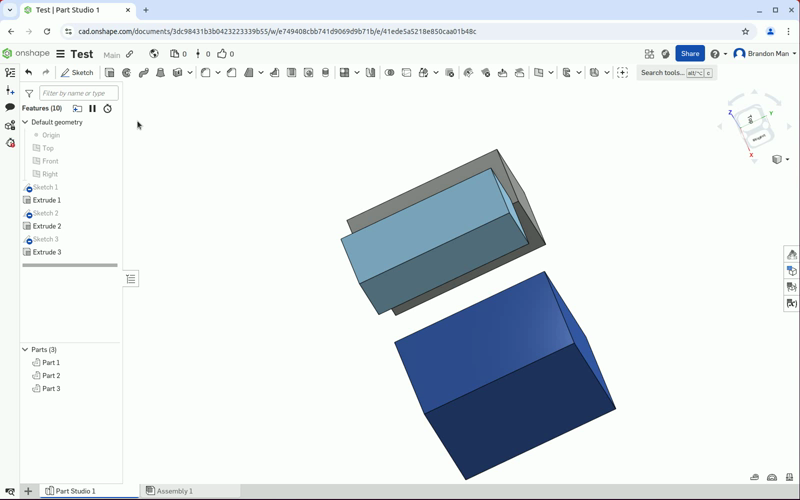
key(up, 2)
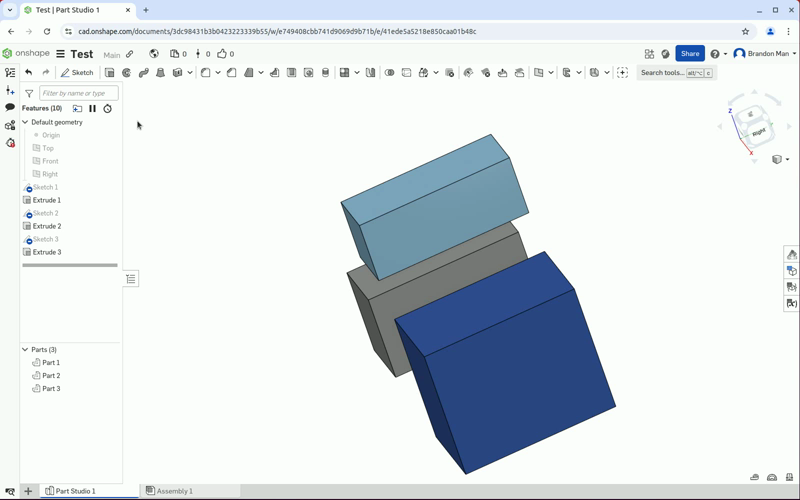
key(right, 2)
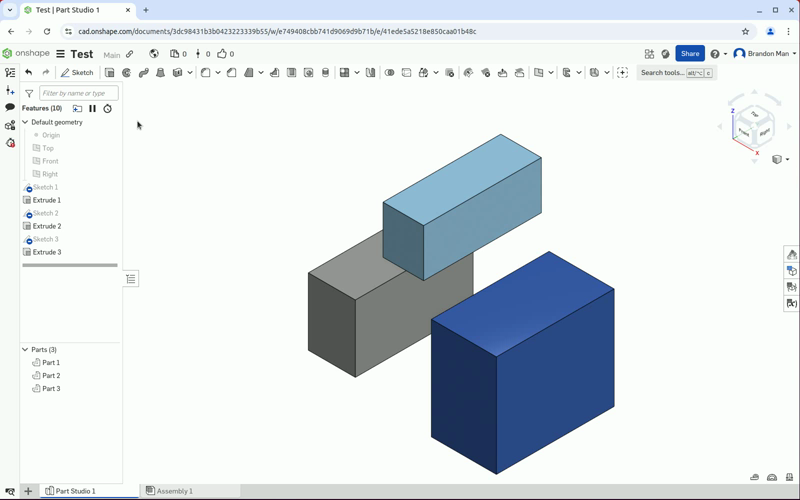
mouse_move(73, 189)
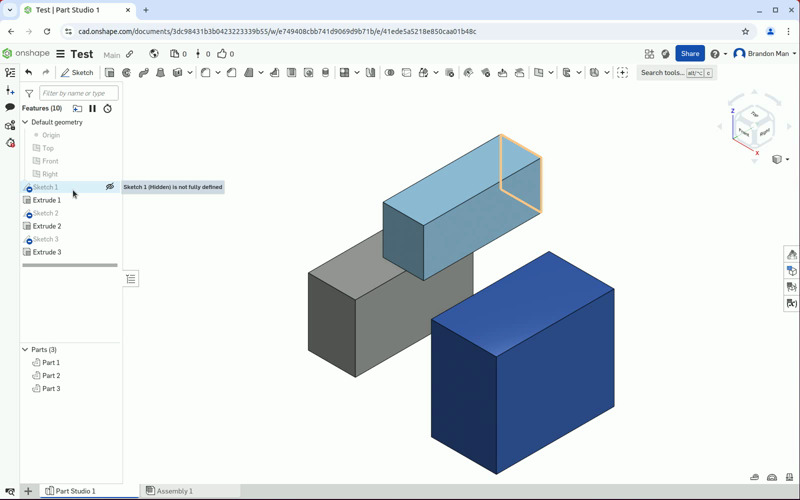
click(73, 189)